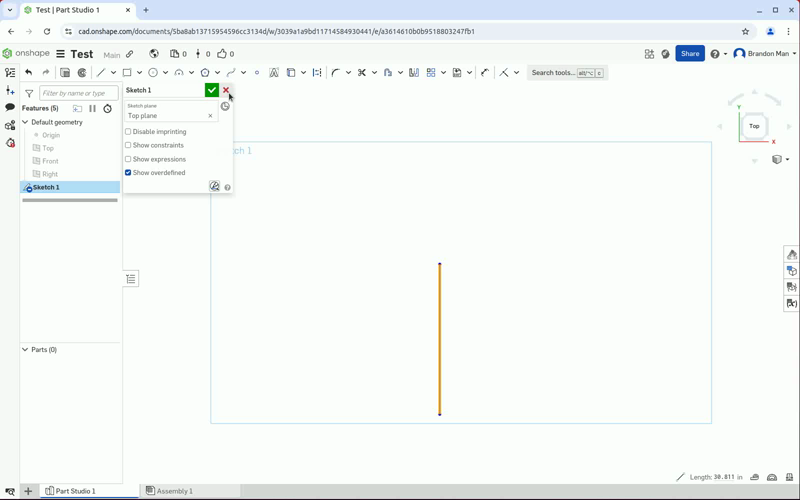
key(shift+h)
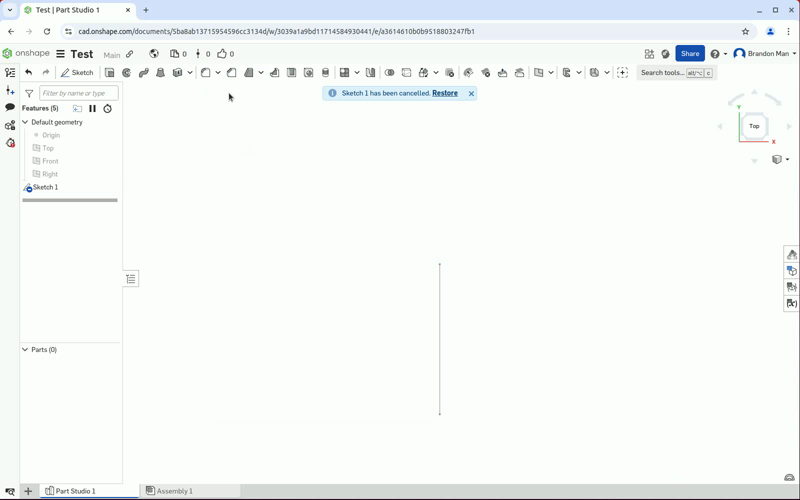
key(shift+s)
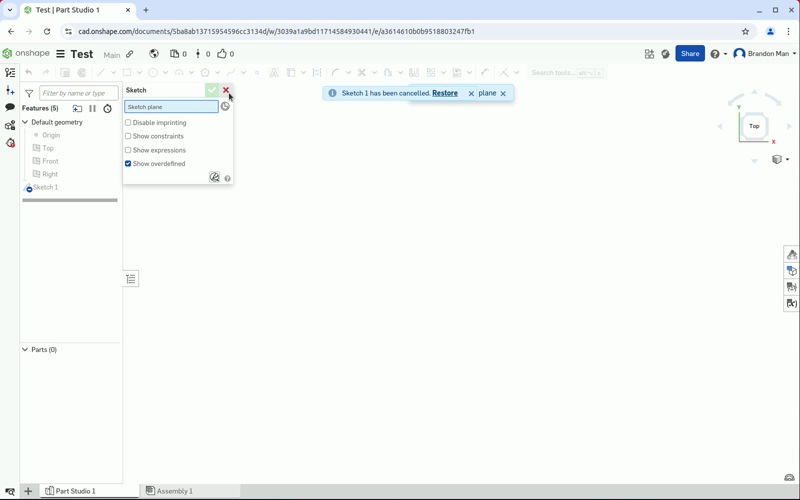
mouse_move(73, 150)
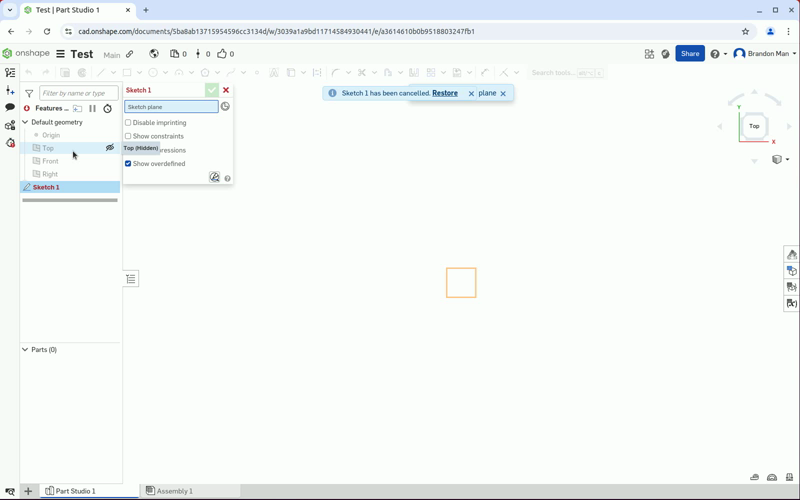
click(73, 150)
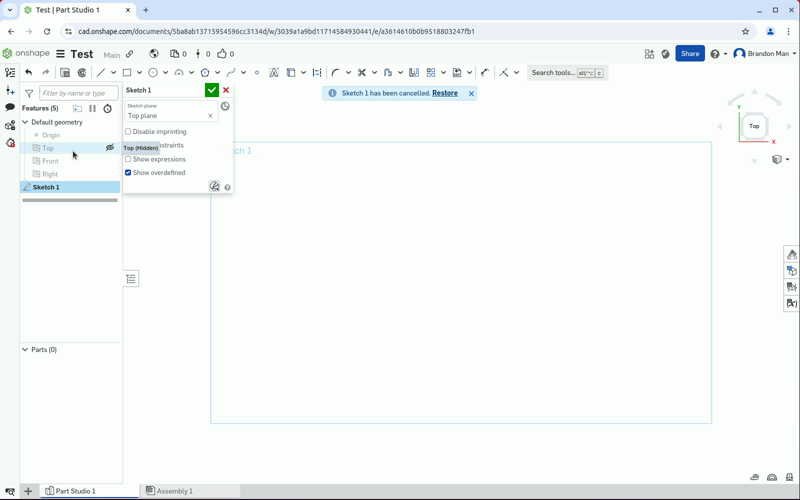
mouse_move(73, 352)
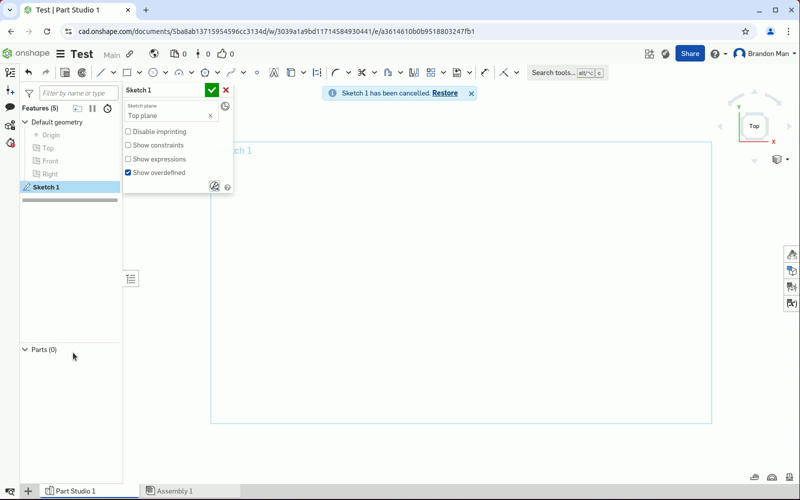
key(y)
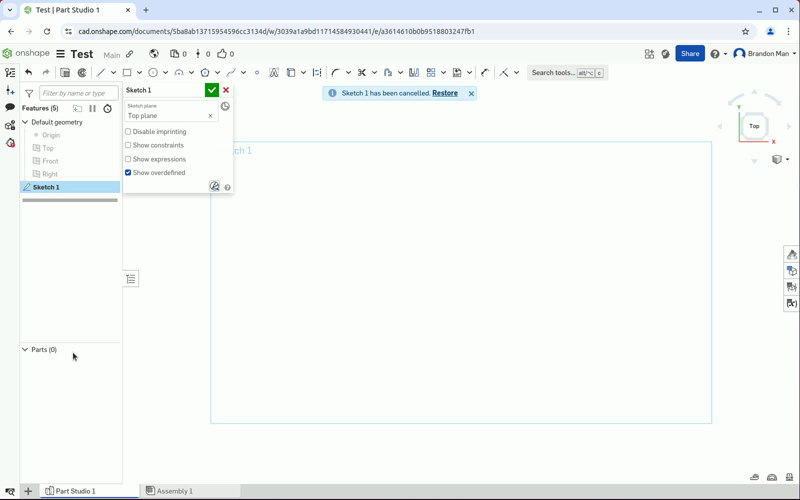
key(c)
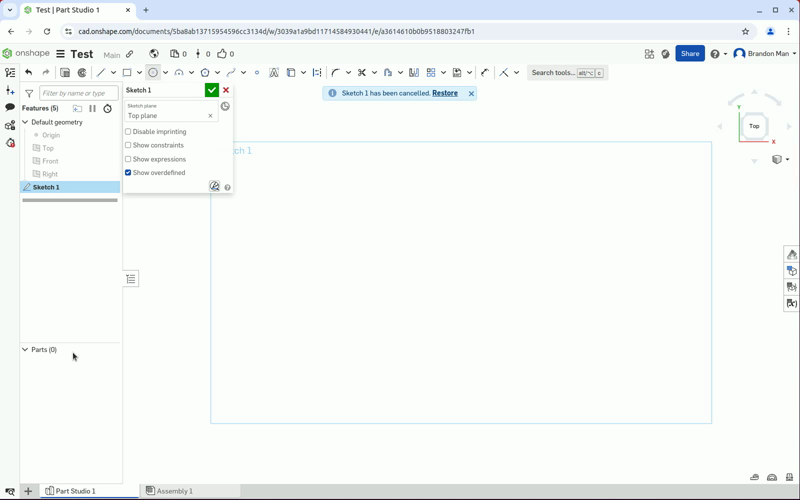
key_down(shift)
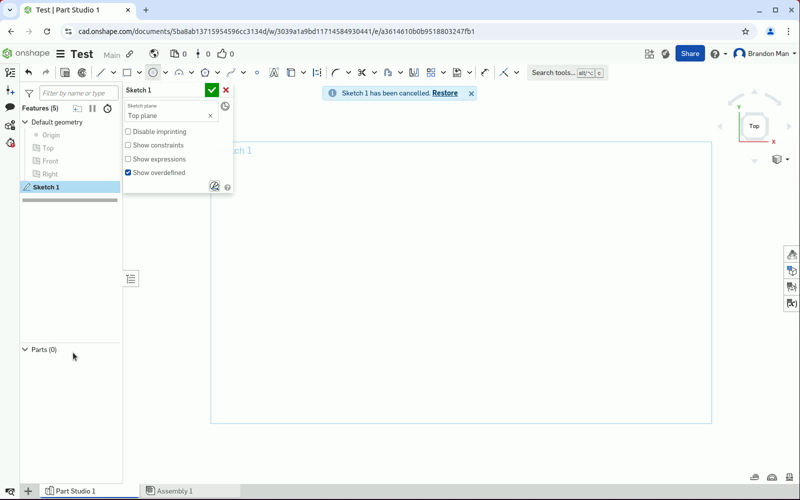
mouse_move(460, 282)
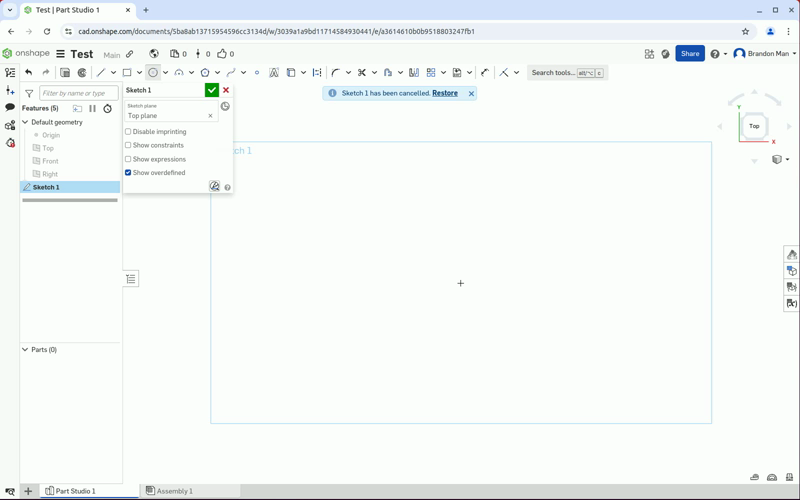
click(460, 282)
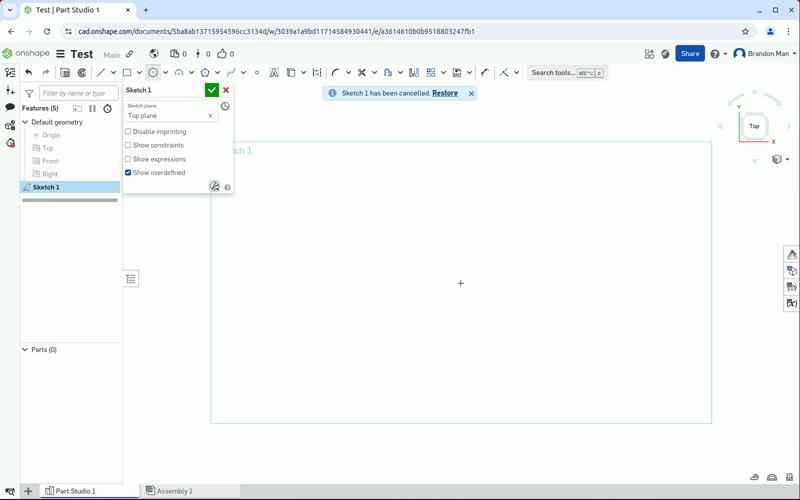
key_up(shift)
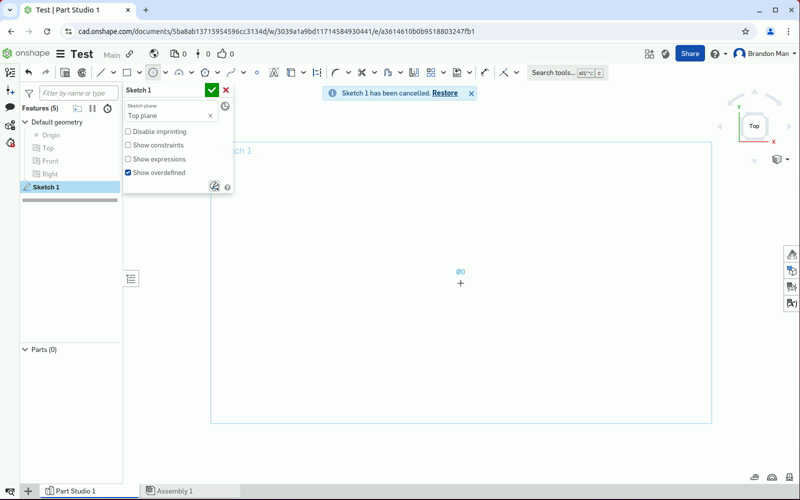
mouse_move(468, 282)
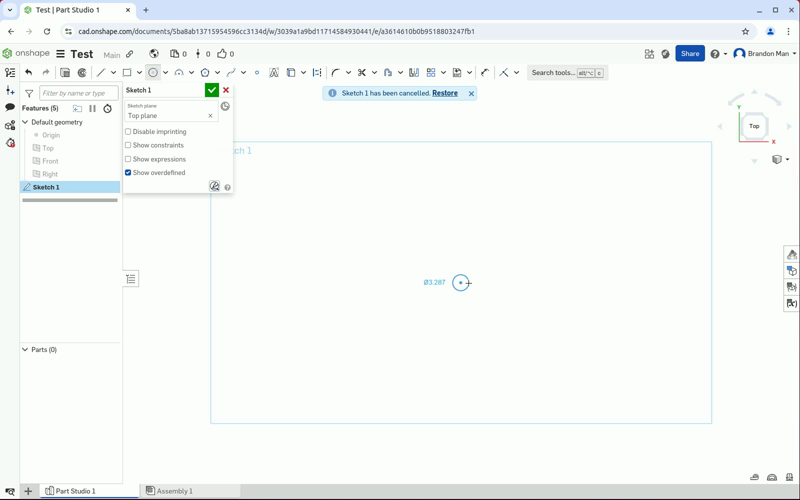
click(468, 282)
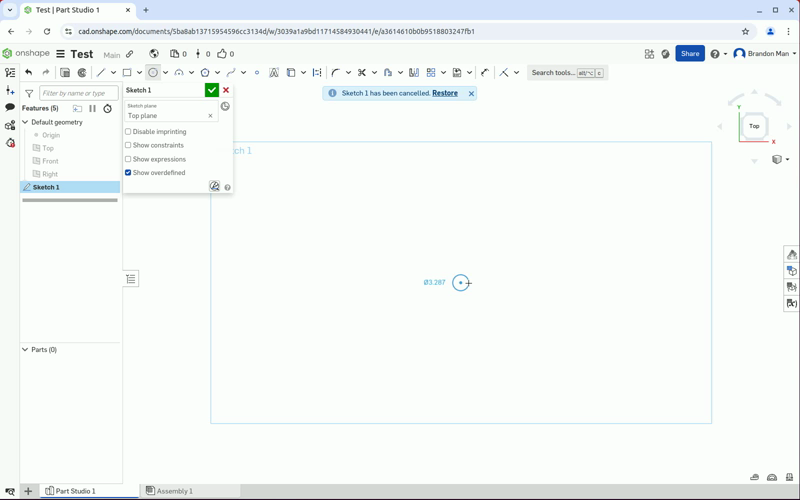
key(esc)
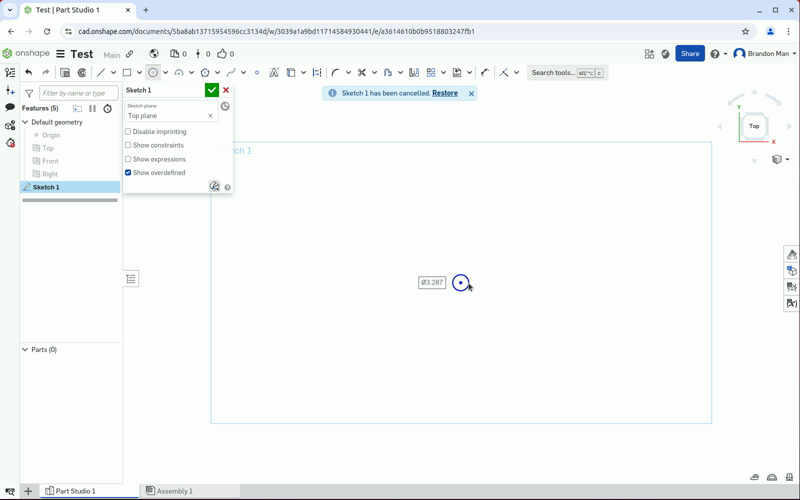
mouse_move(464, 279)
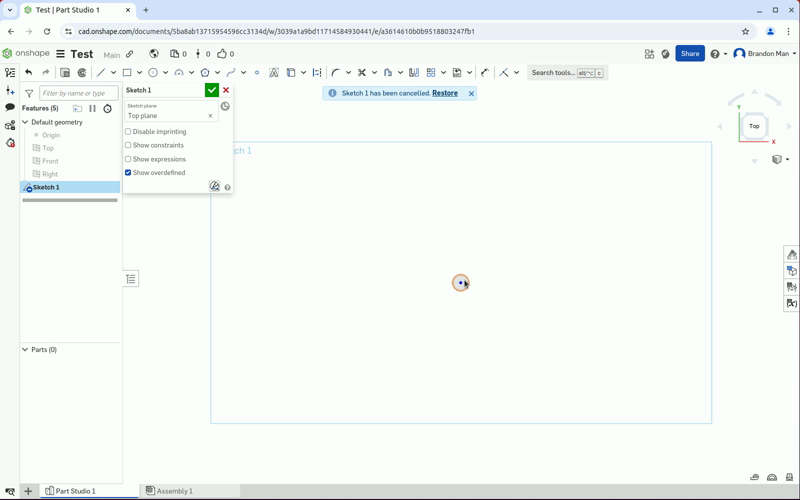
scroll(6)
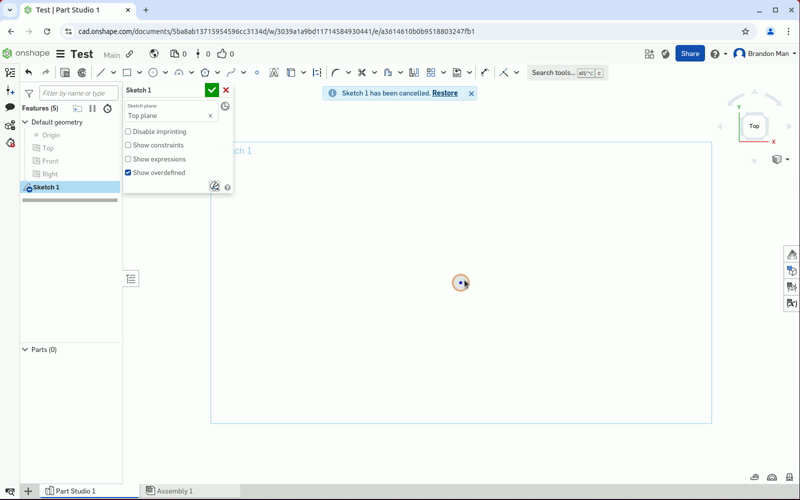
scroll(6)
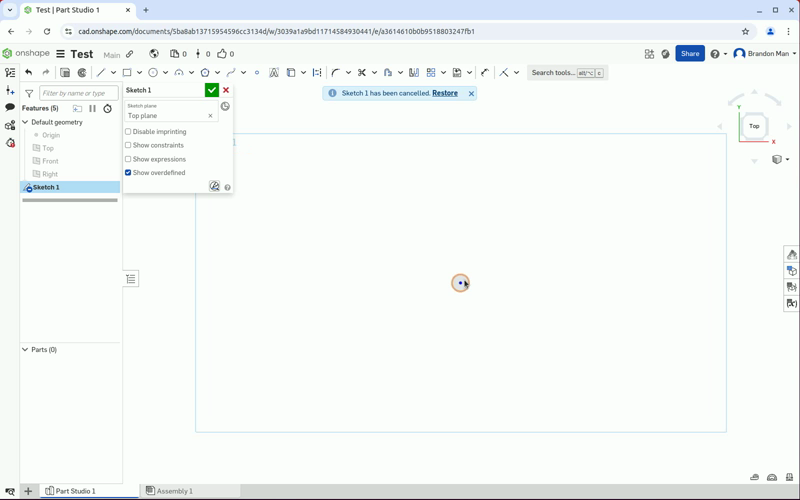
scroll(6)
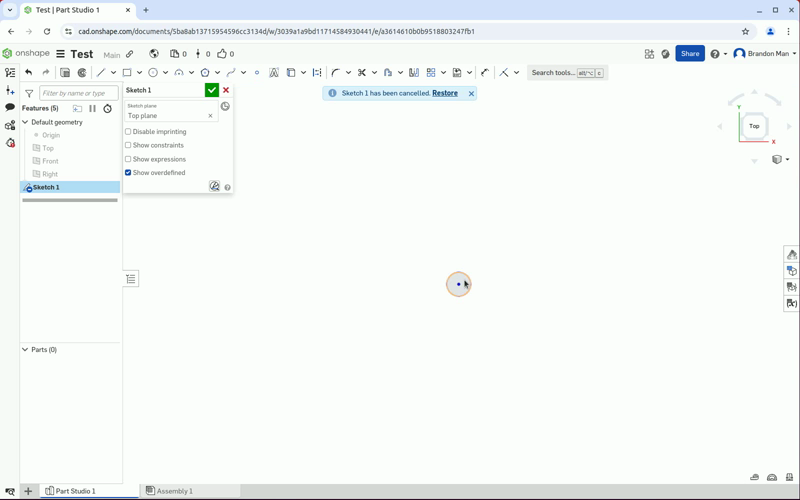
scroll(6)
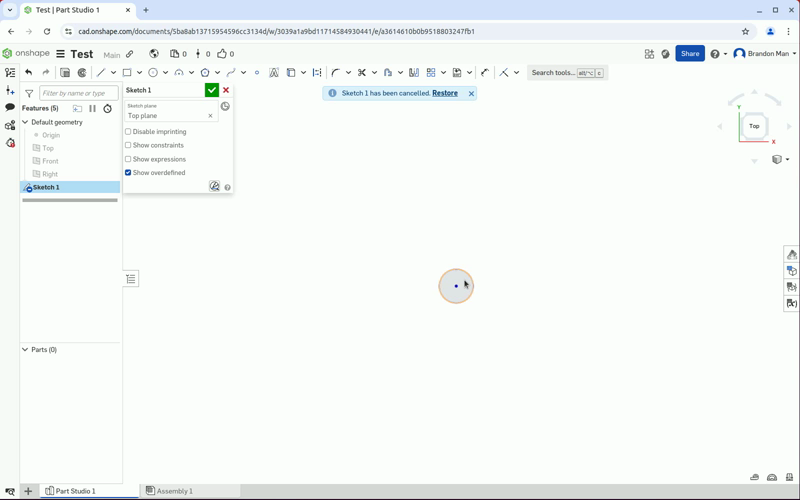
scroll(6)
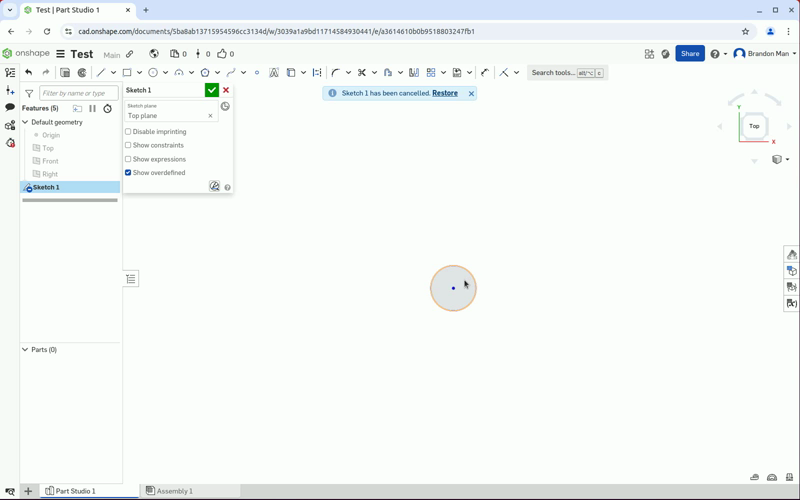
scroll(6)
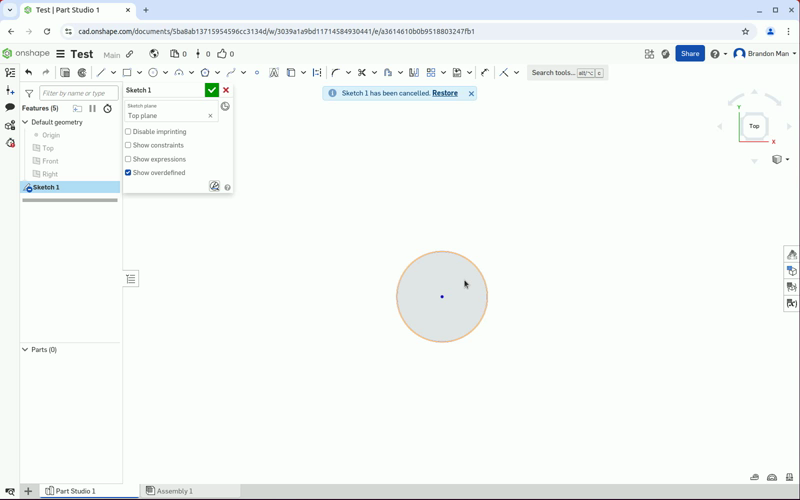
scroll(6)
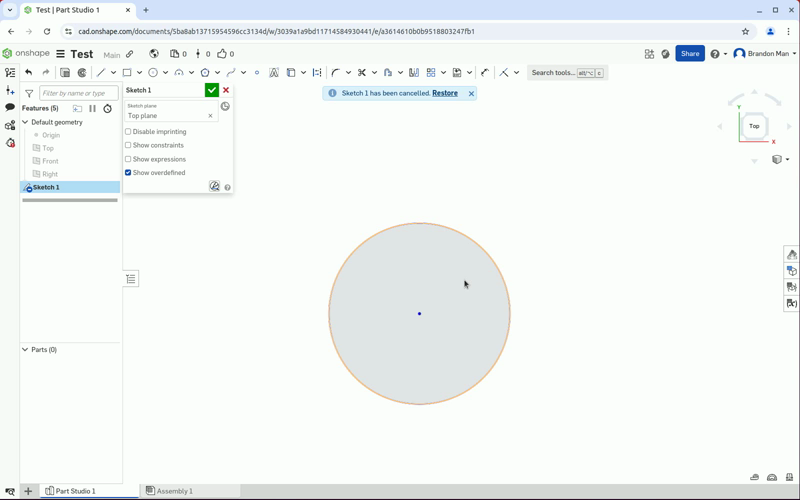
click(464, 279)
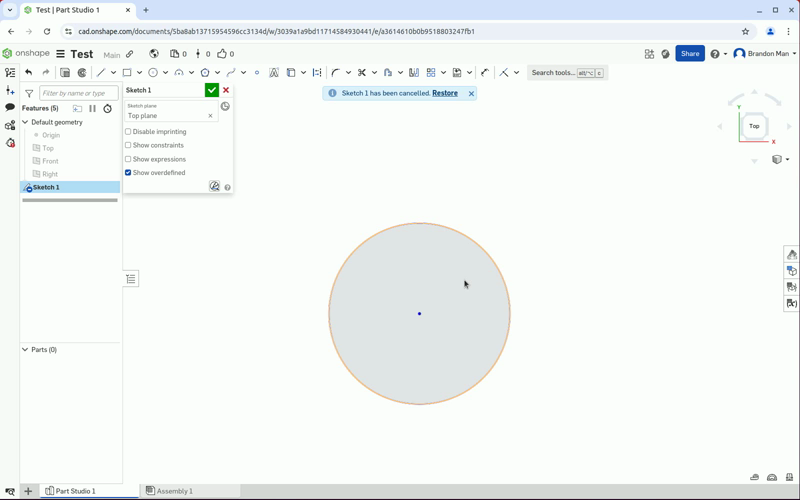
scroll(-6)
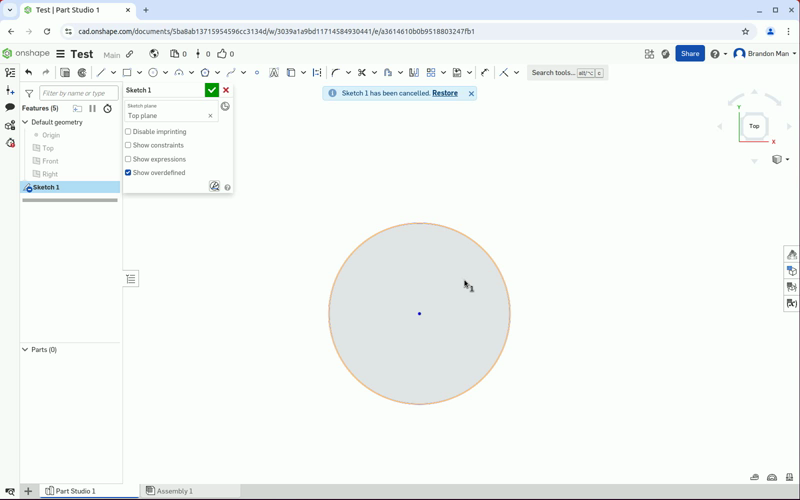
scroll(-6)
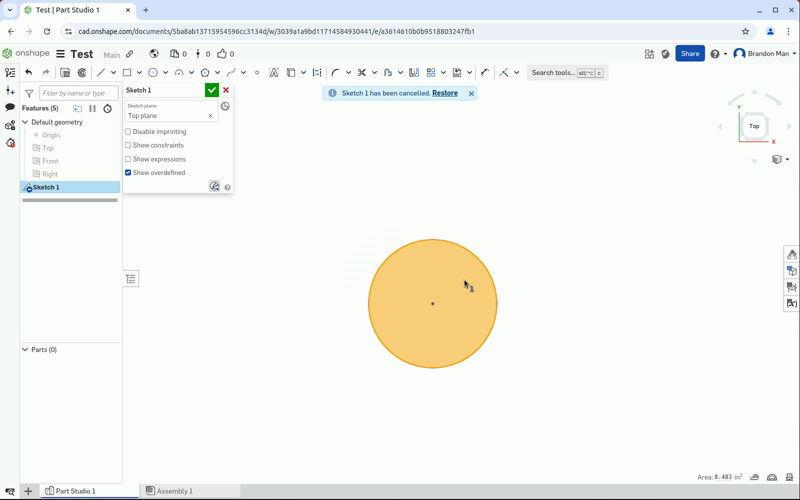
scroll(-6)
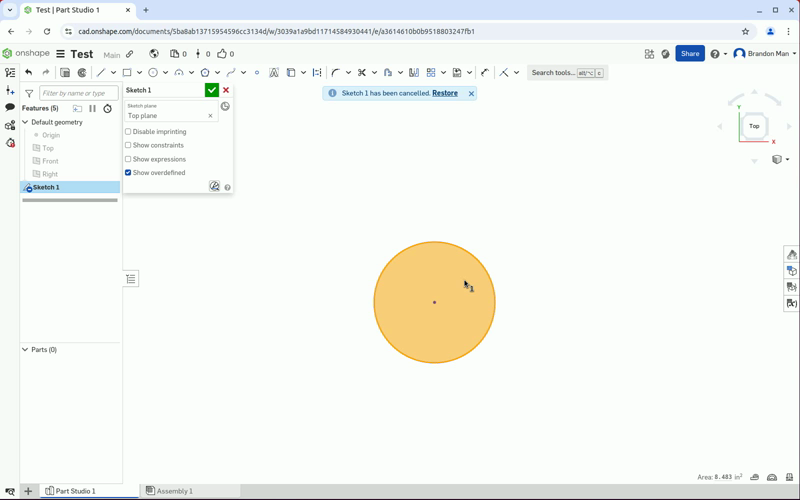
scroll(-6)
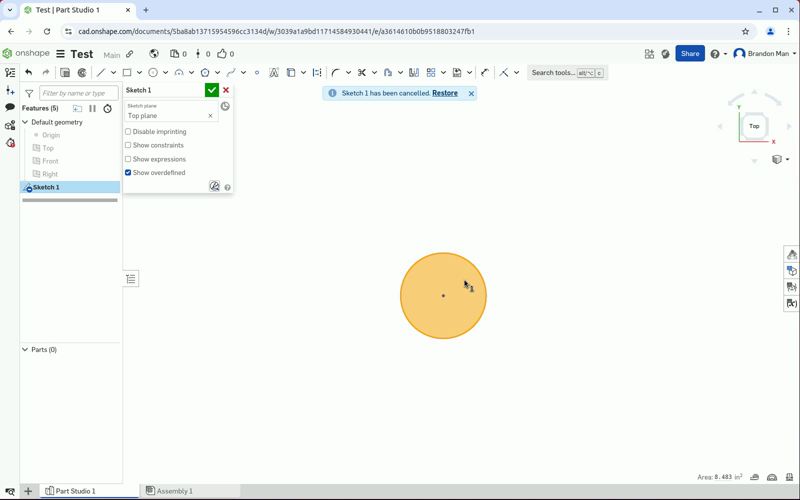
scroll(-6)
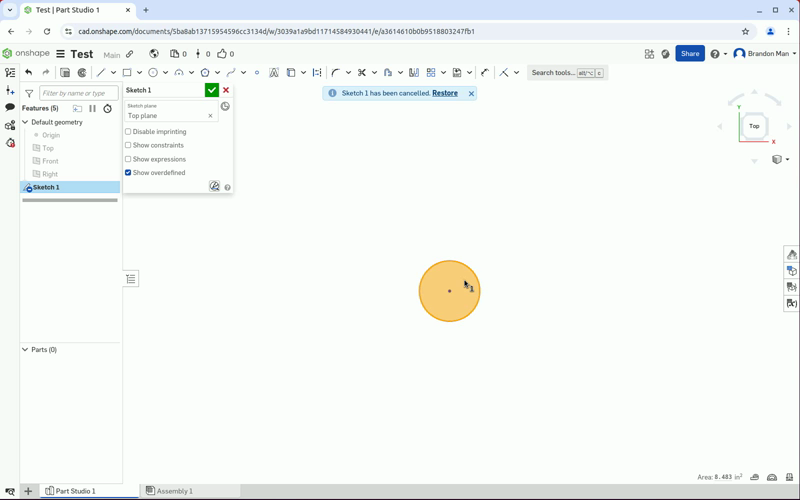
scroll(-6)
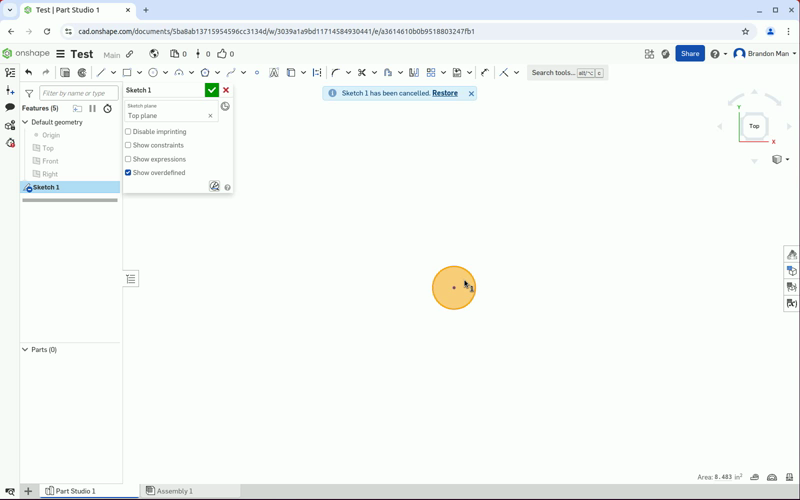
scroll(-6)
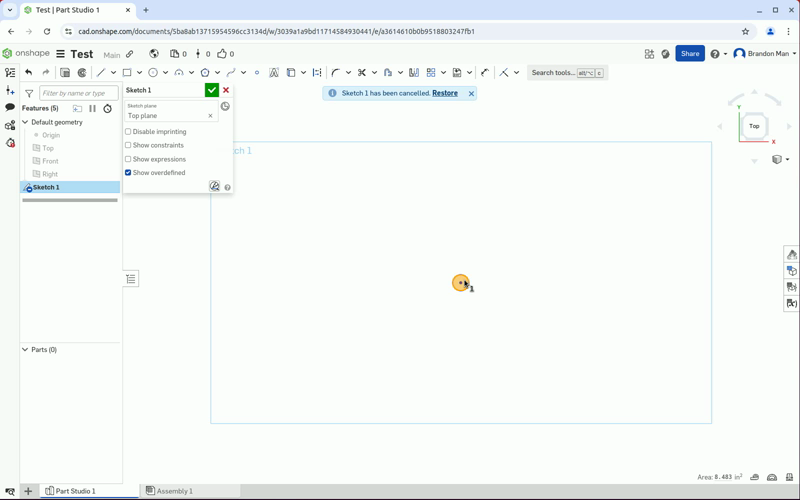
mouse_move(73, 352)
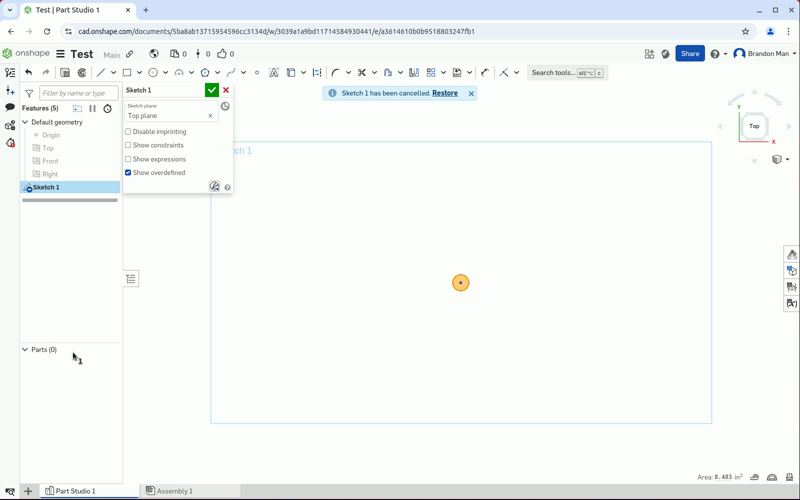
key(shift+y)
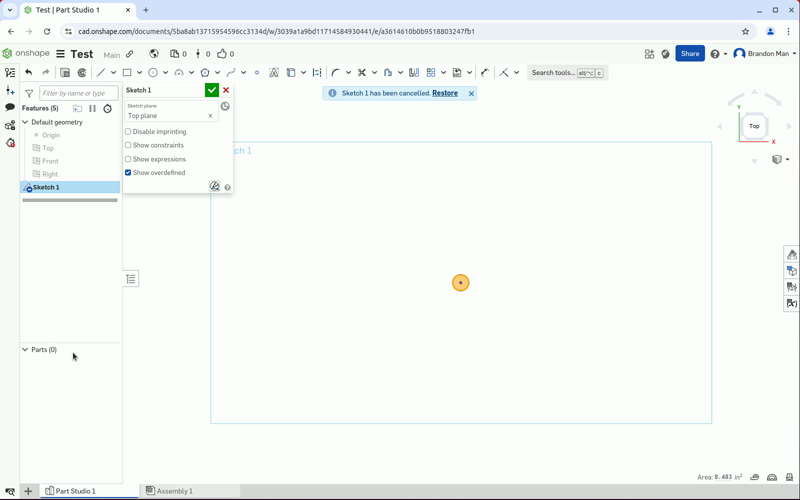
key(shift+e)
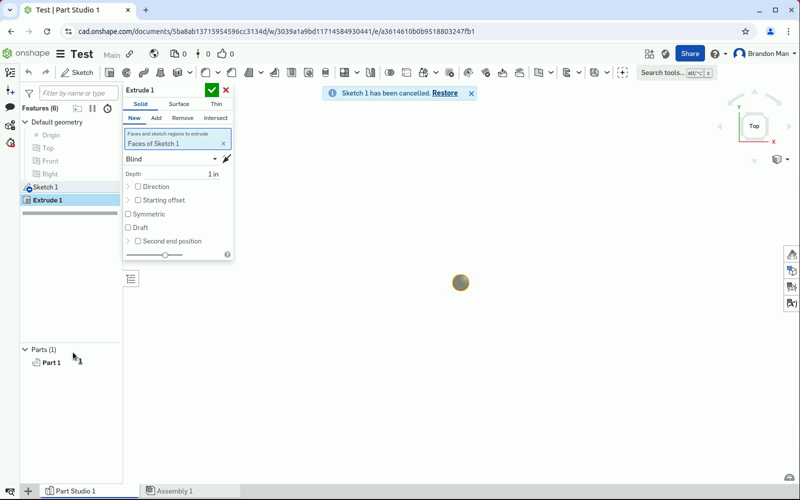
mouse_move(143, 106)
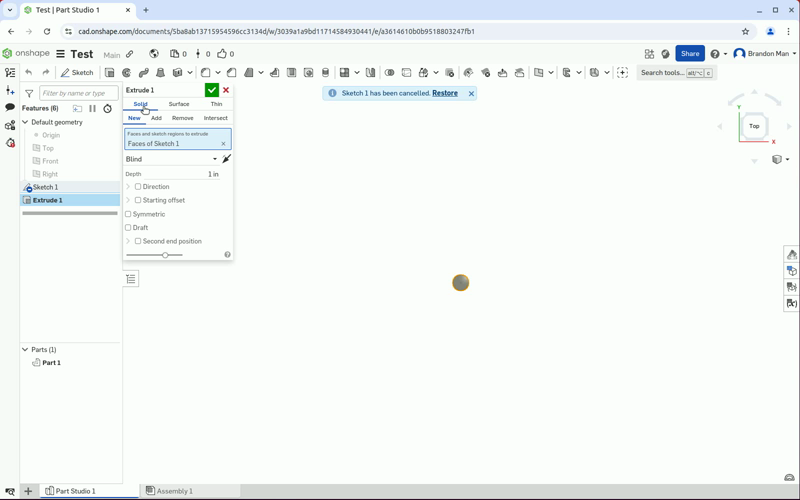
click(143, 106)
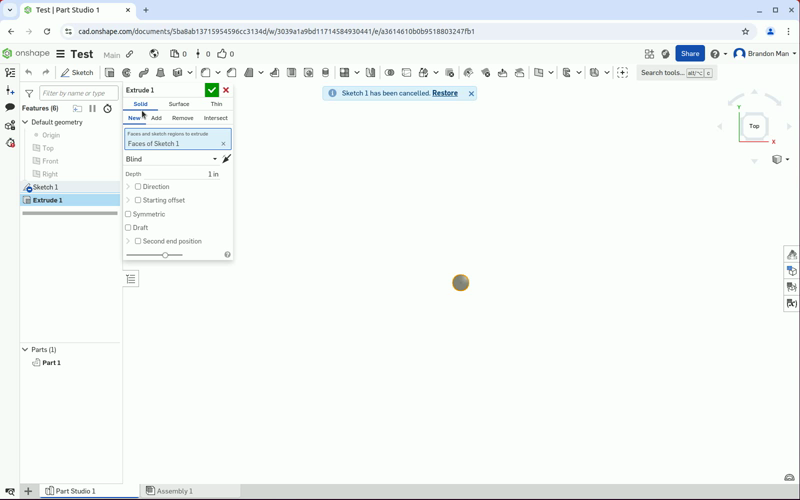
mouse_move(137, 120)
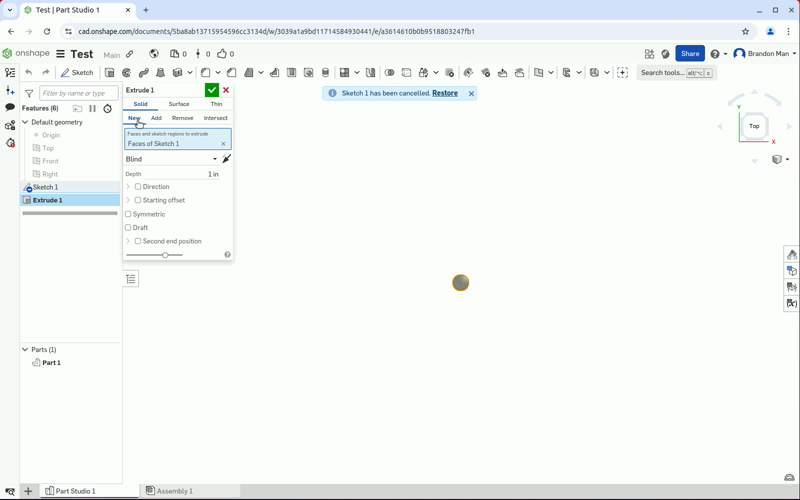
click(137, 120)
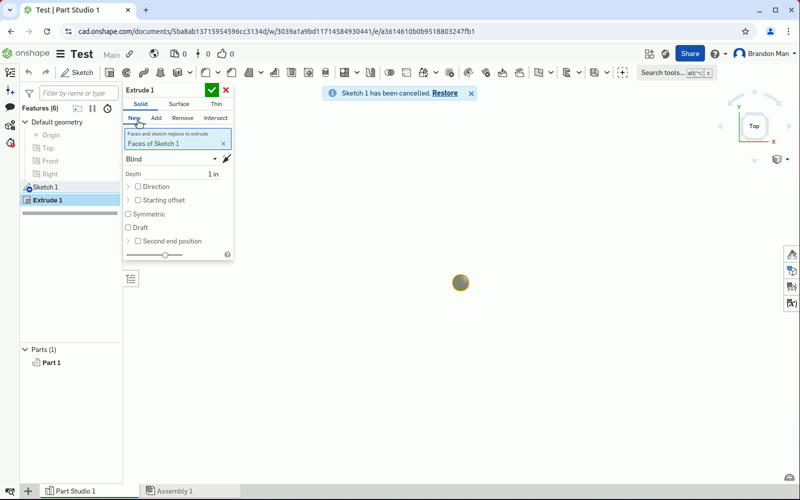
key(tab, 4)
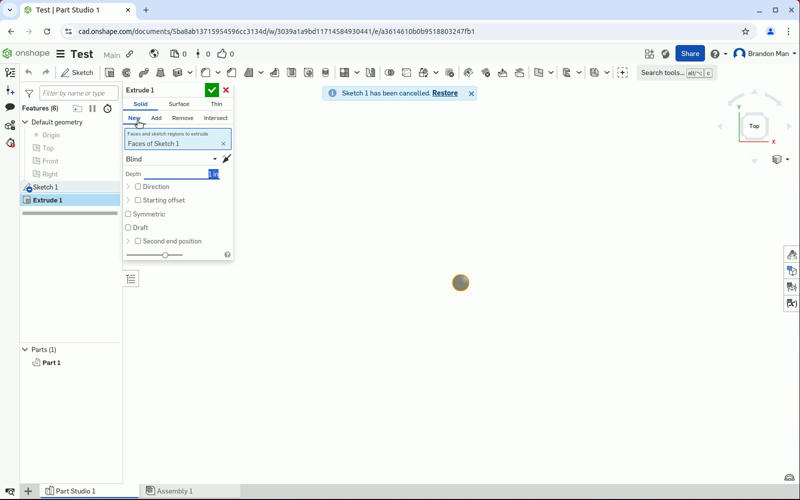
text(-23.108)
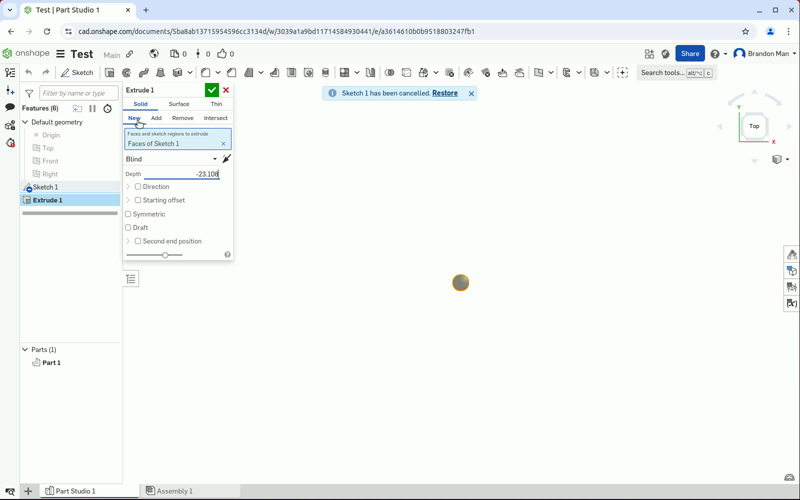
key(enter)
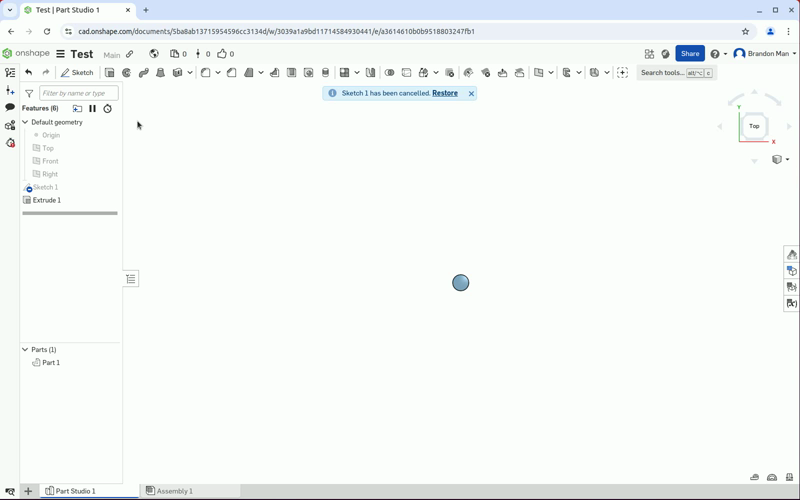
key(shift+h)
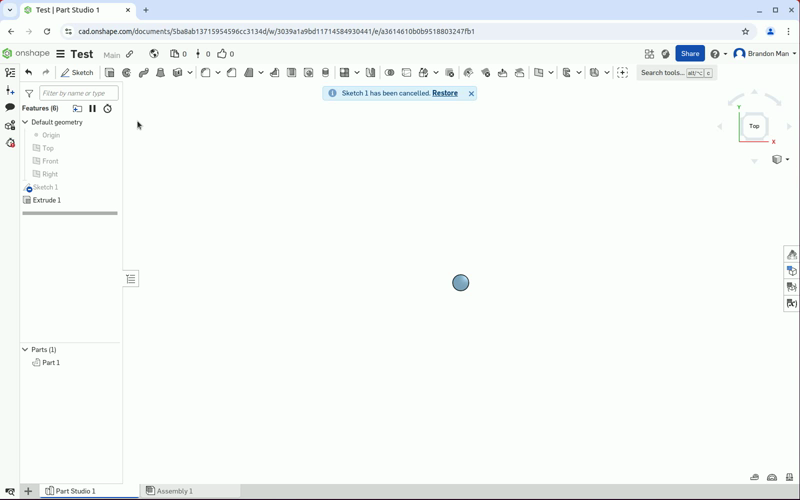
key(shift+h)
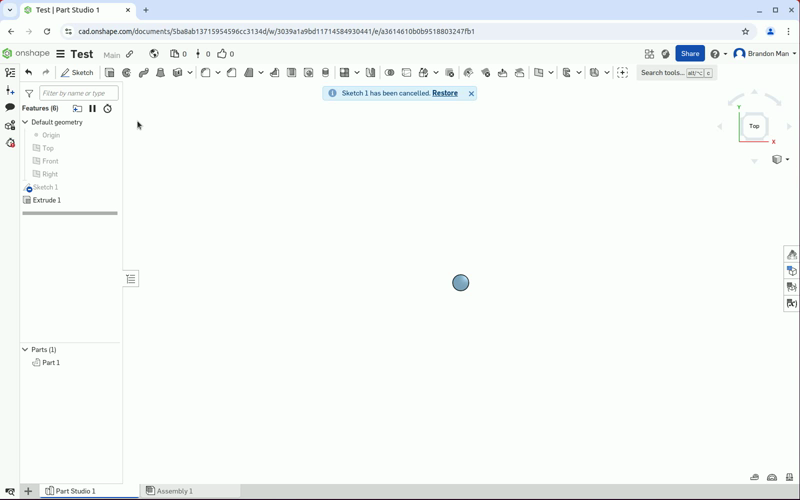
mouse_move(73, 189)
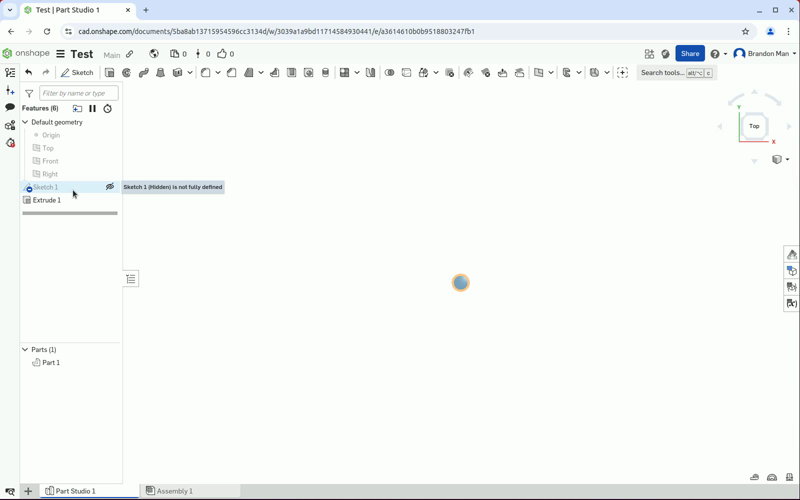
click(73, 189)
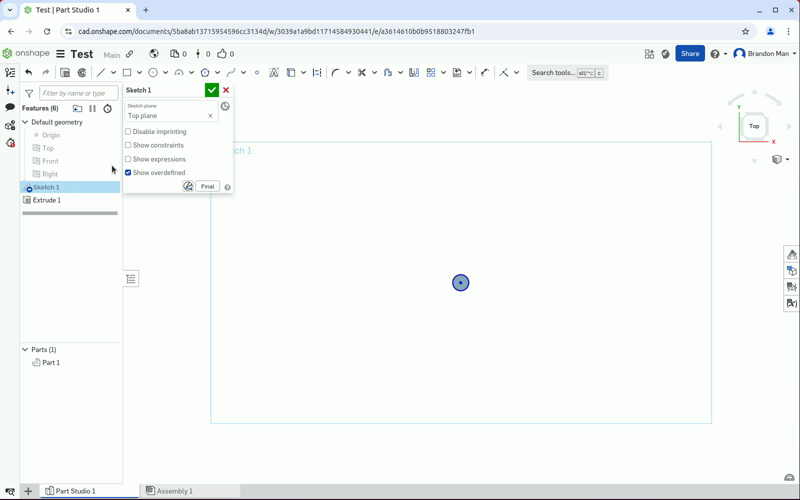
mouse_move(229, 92)
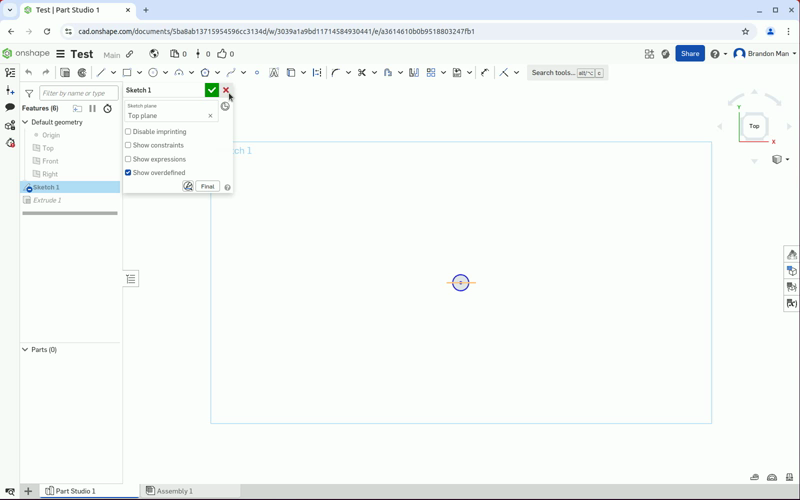
click(229, 92)
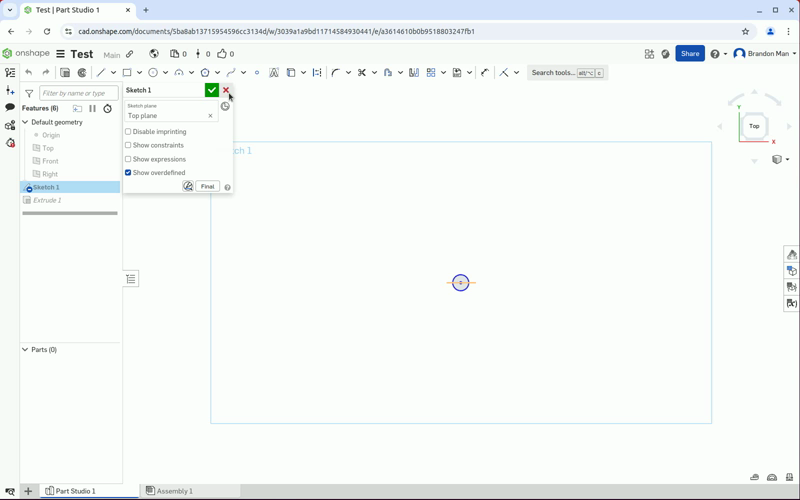
key(shift+s)
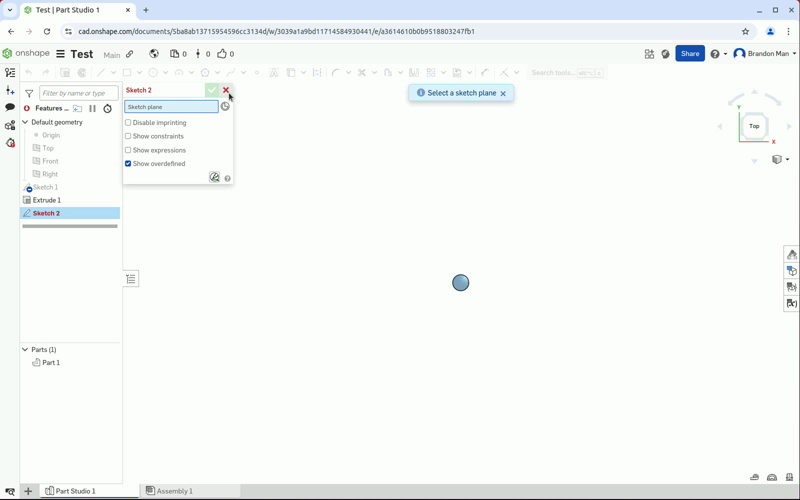
mouse_move(73, 150)
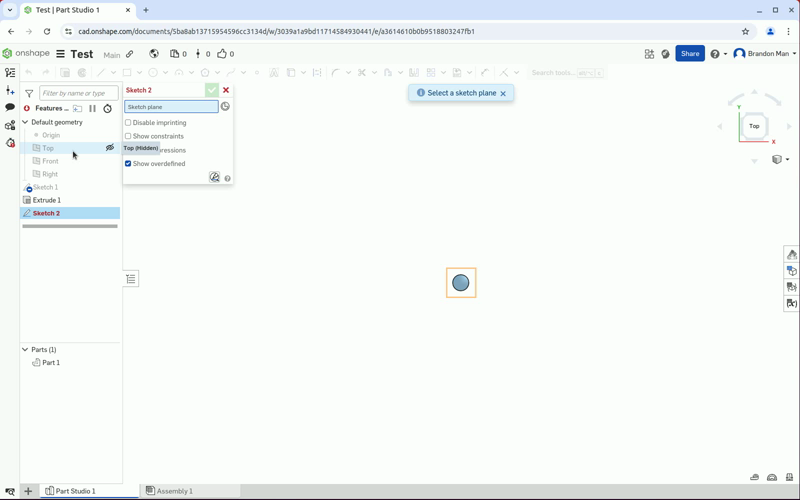
click(73, 150)
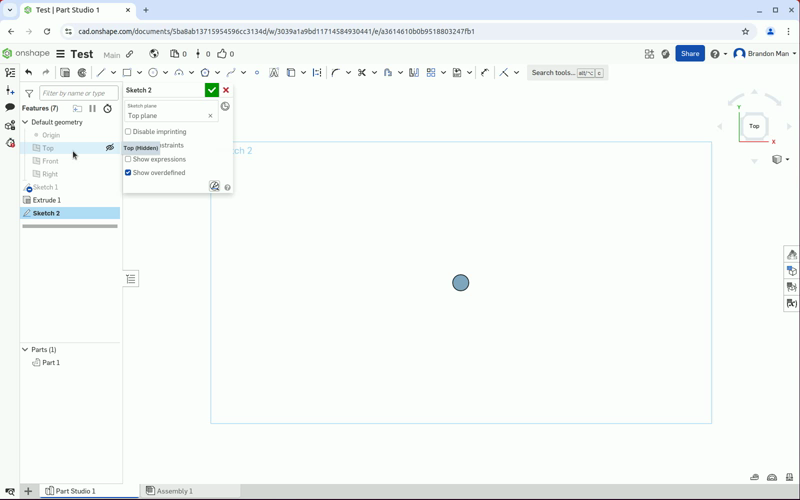
mouse_move(73, 352)
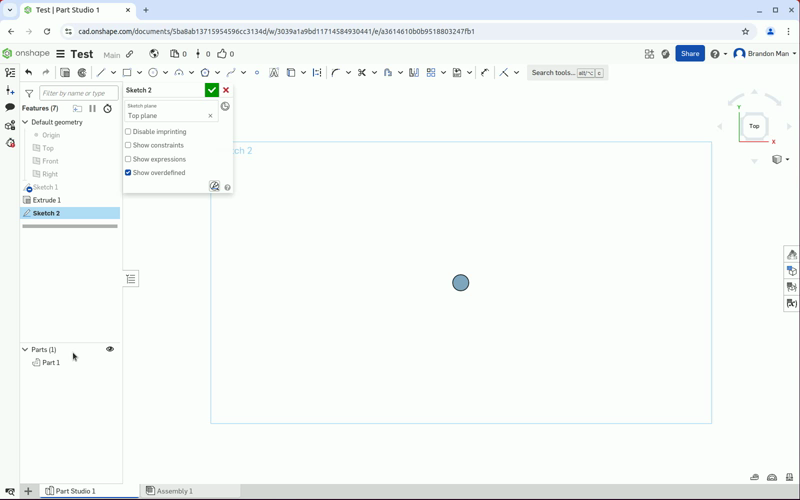
key(y)
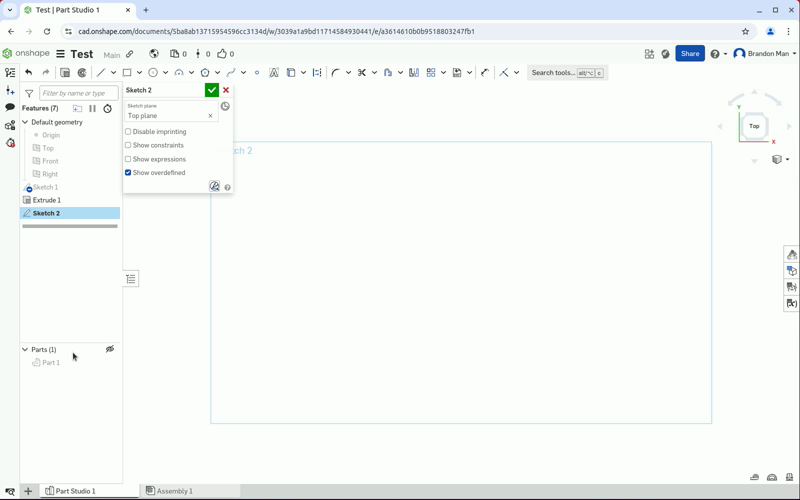
key(c)
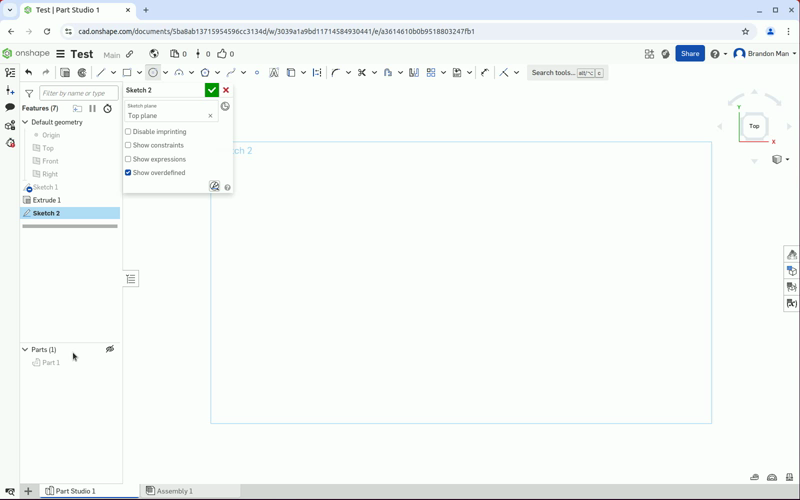
key_down(shift)
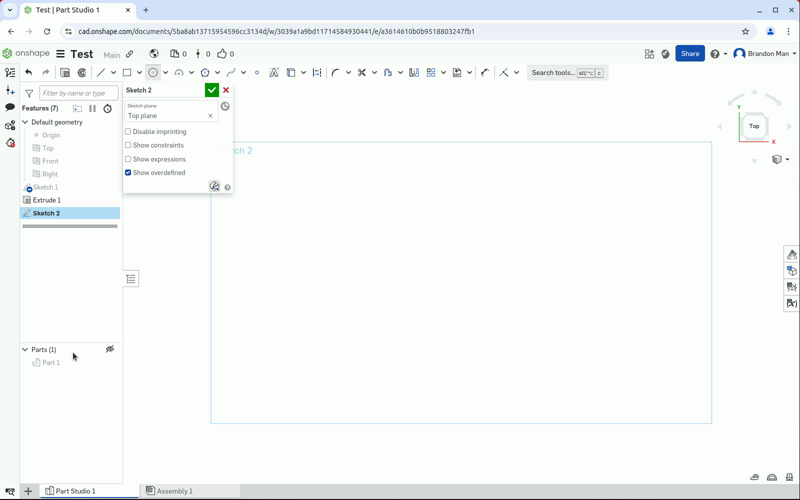
mouse_move(460, 282)
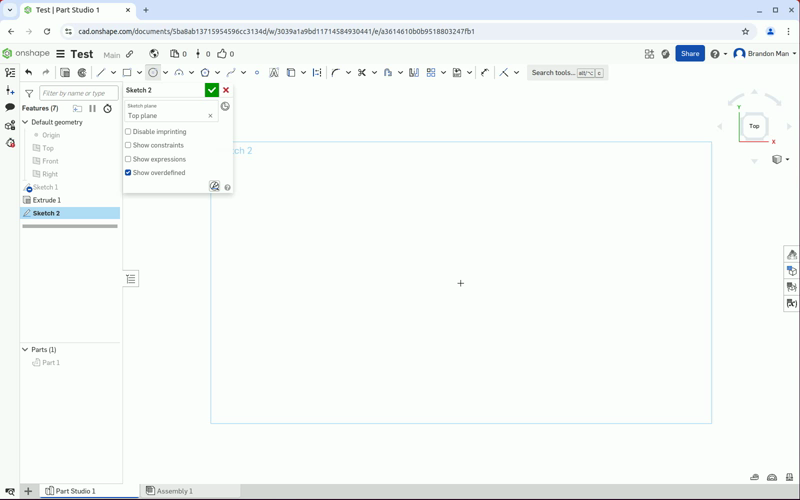
click(460, 282)
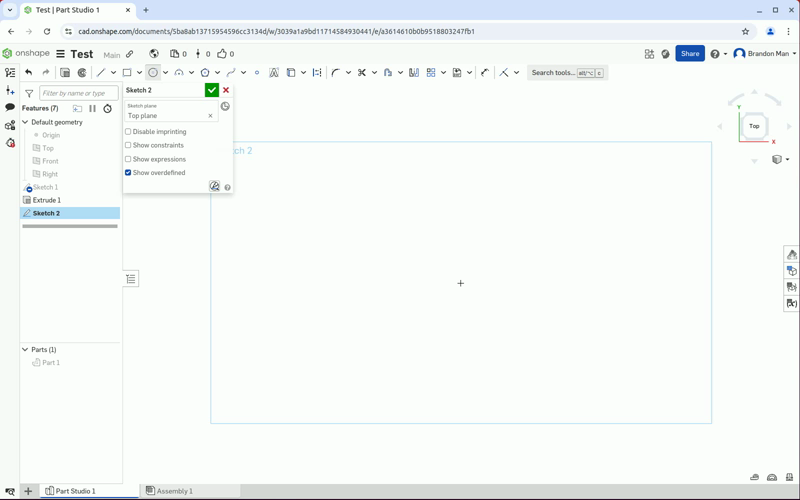
key_up(shift)
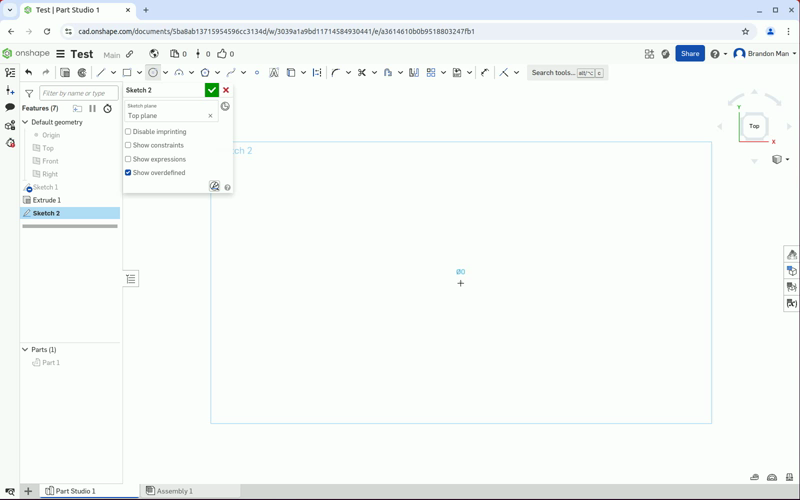
mouse_move(468, 282)
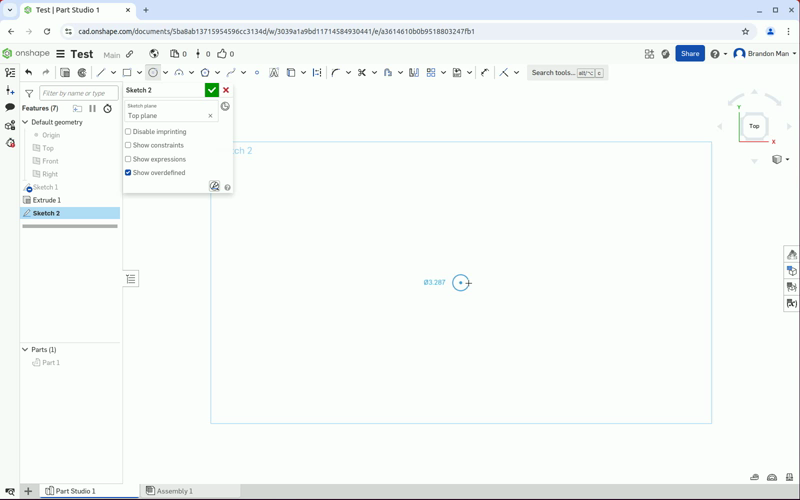
click(468, 282)
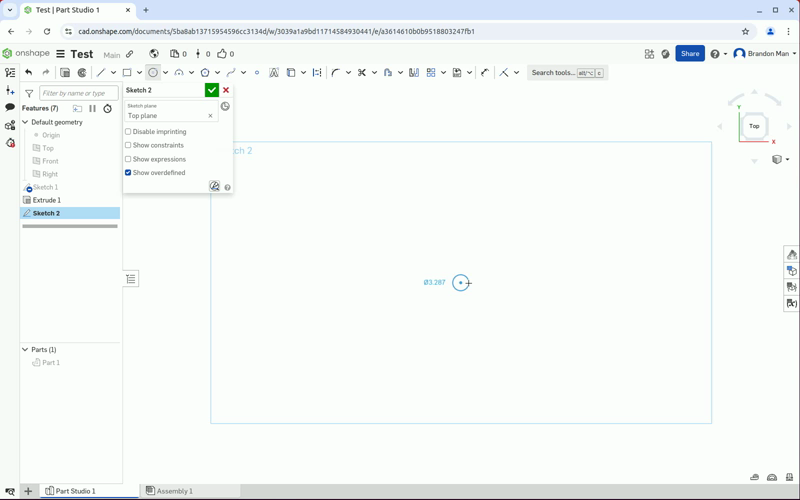
key(esc)
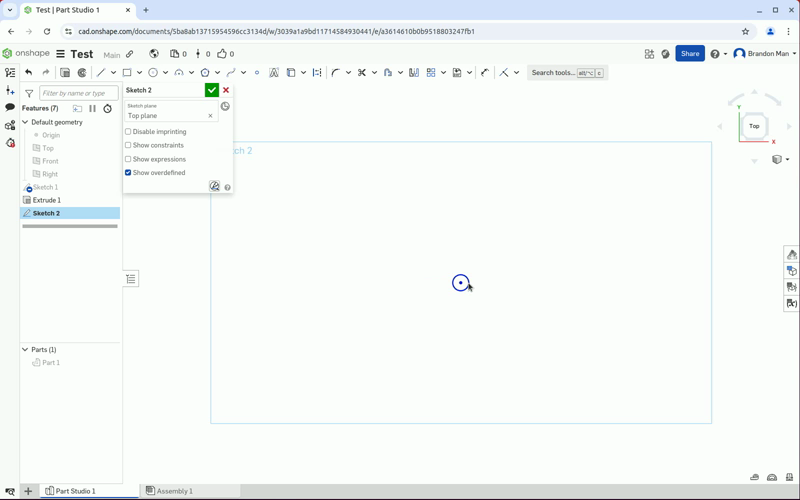
mouse_move(455, 283)
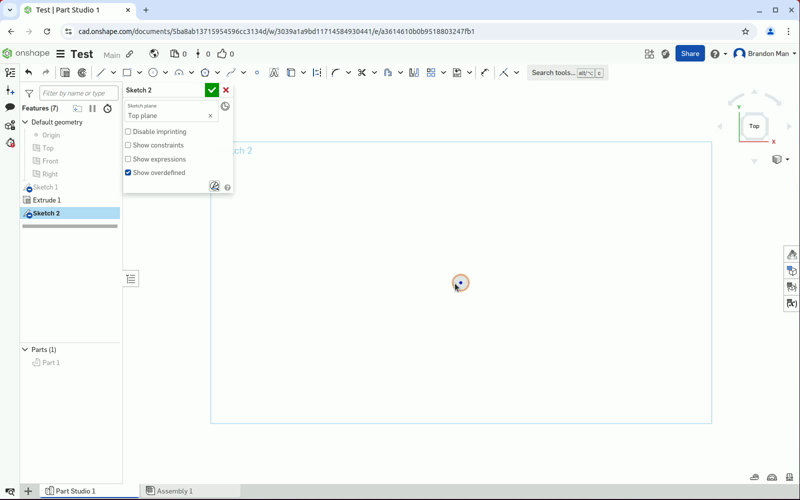
scroll(6)
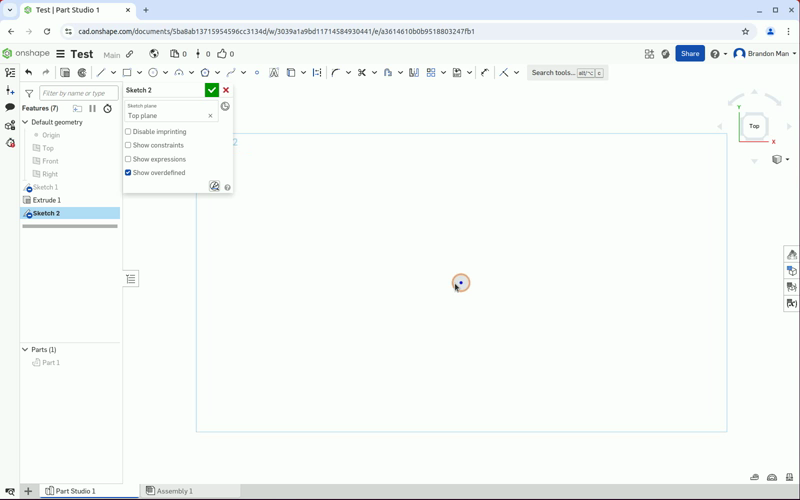
scroll(6)
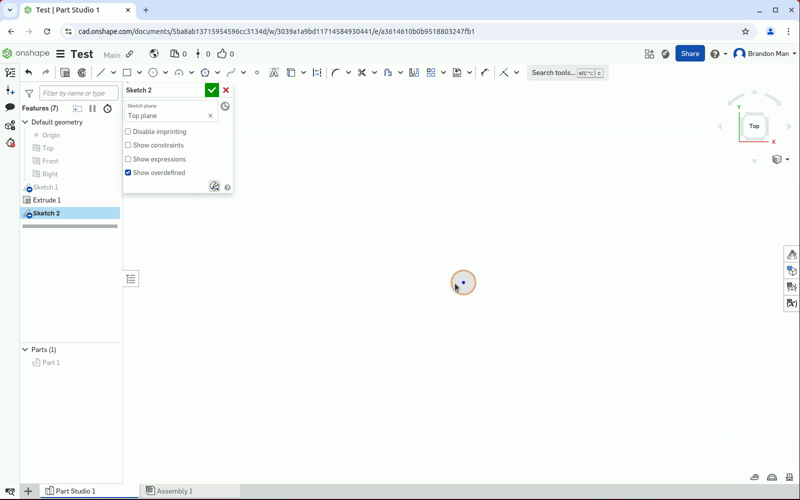
scroll(6)
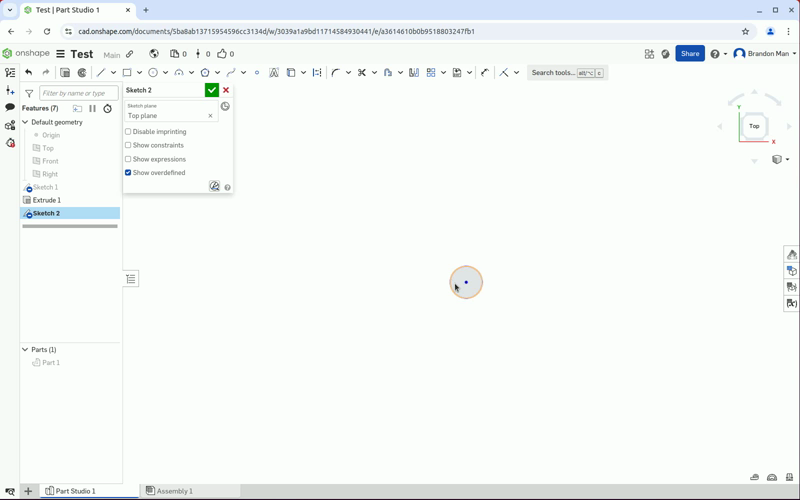
scroll(6)
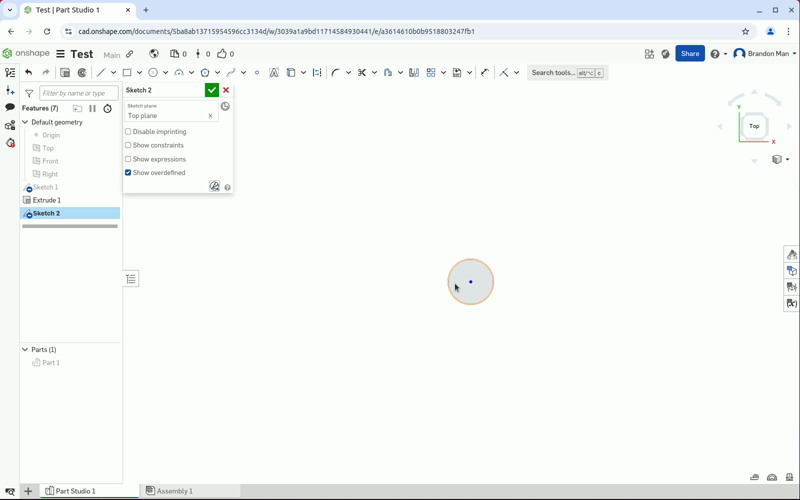
scroll(6)
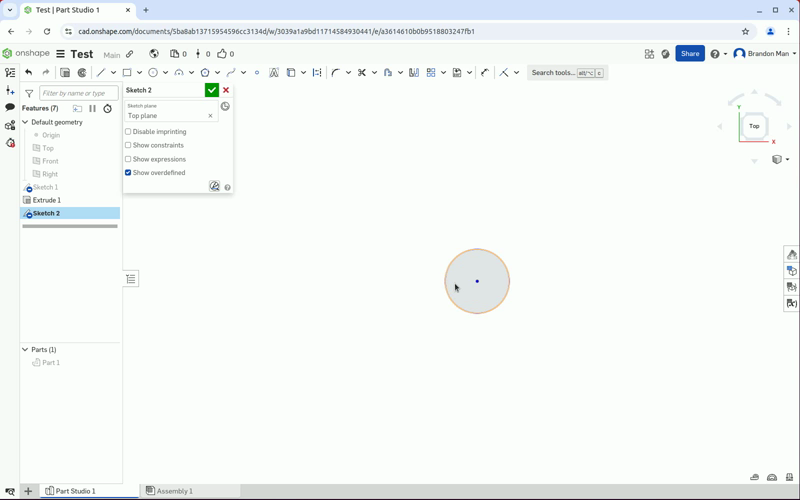
scroll(6)
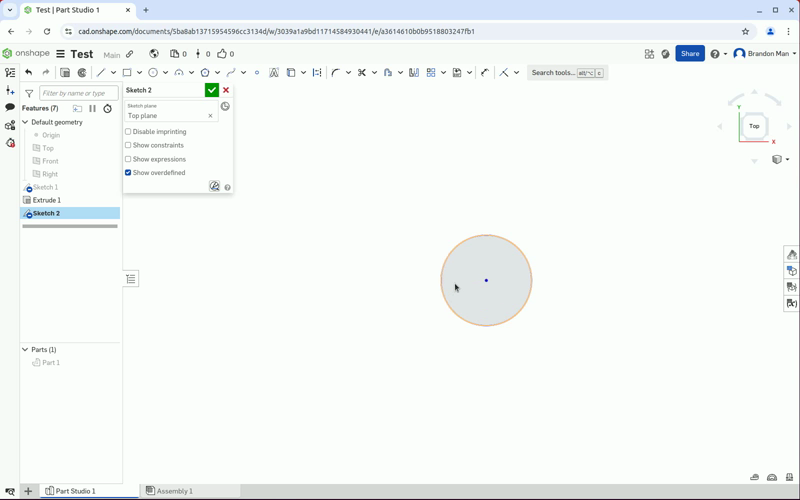
scroll(6)
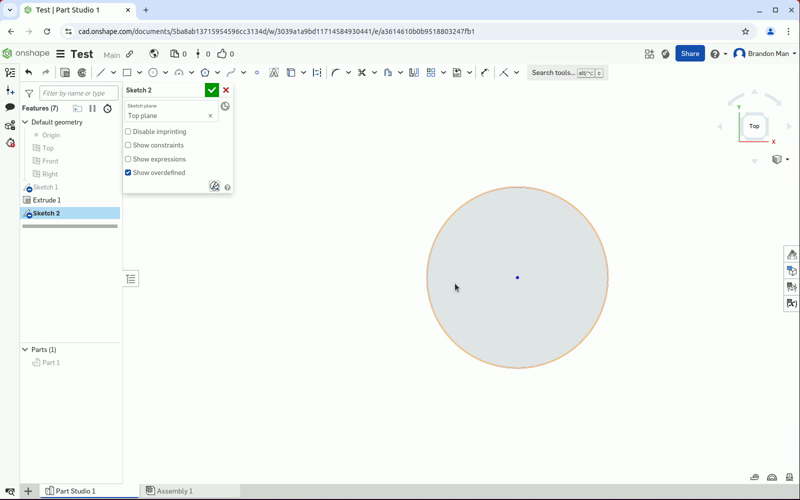
click(455, 283)
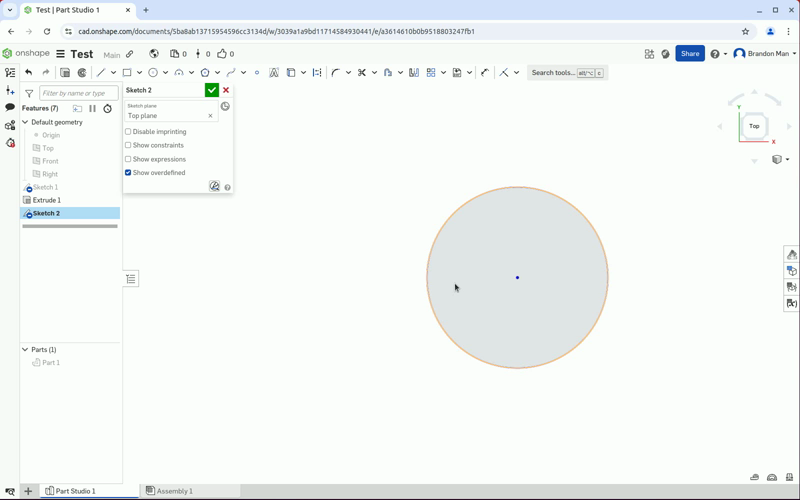
scroll(-6)
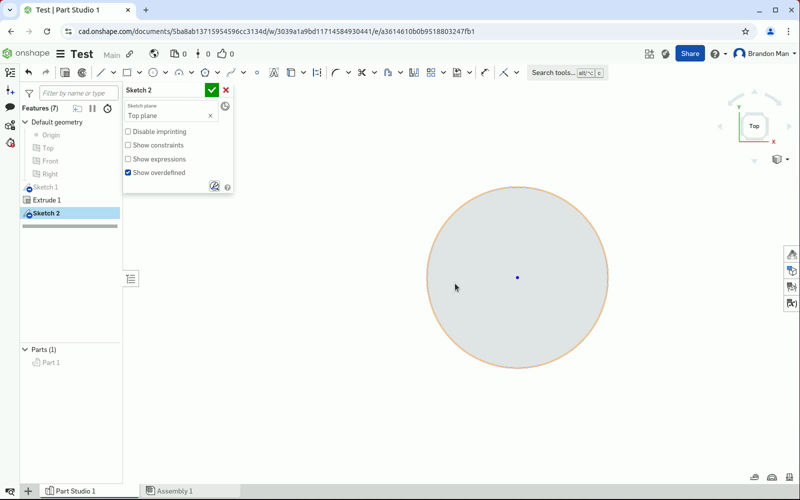
scroll(-6)
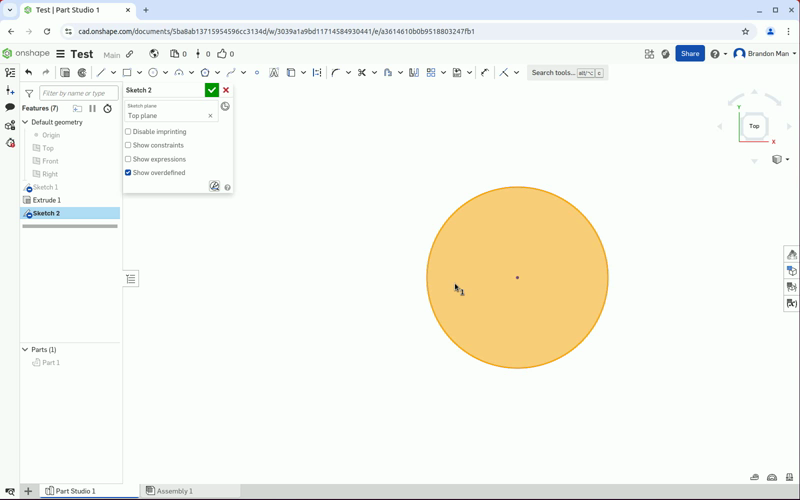
scroll(-6)
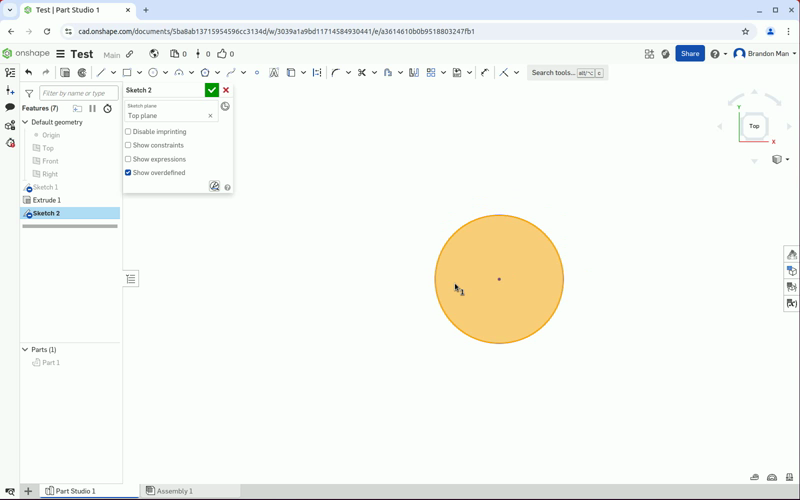
scroll(-6)
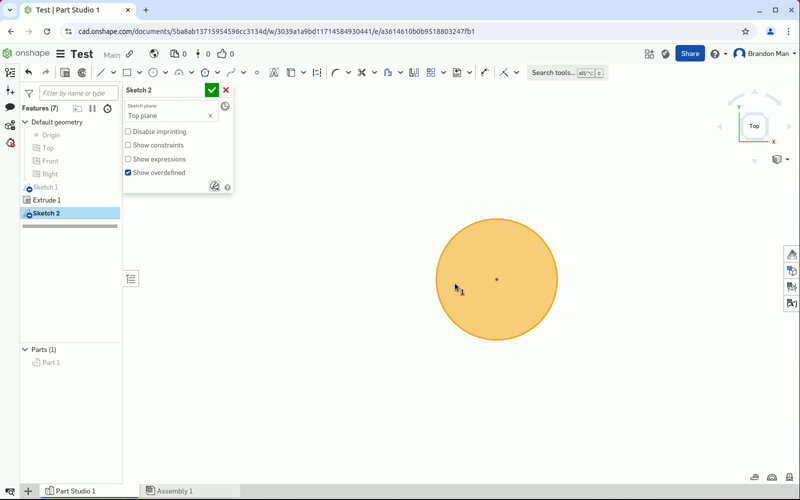
scroll(-6)
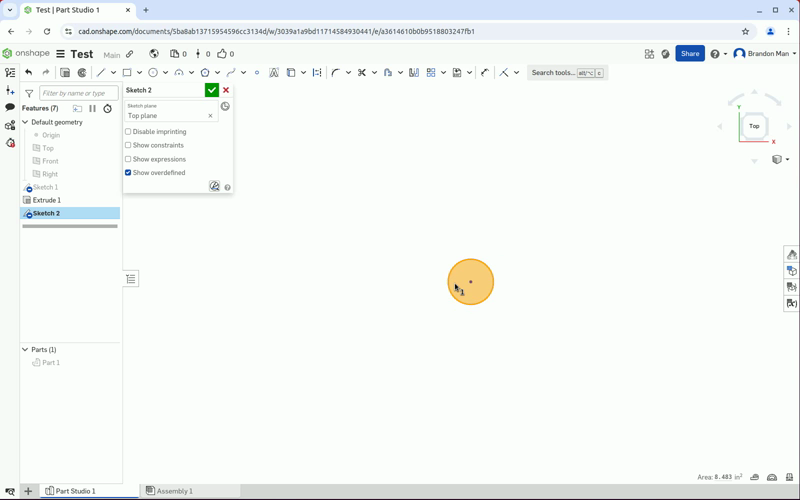
scroll(-6)
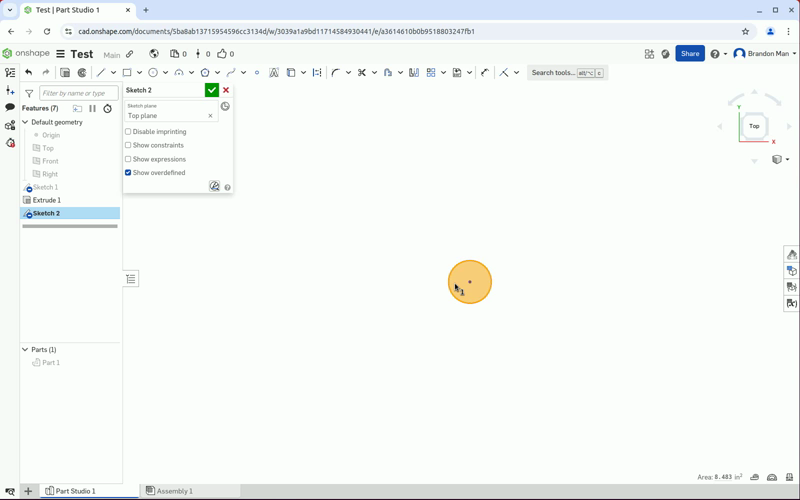
scroll(-6)
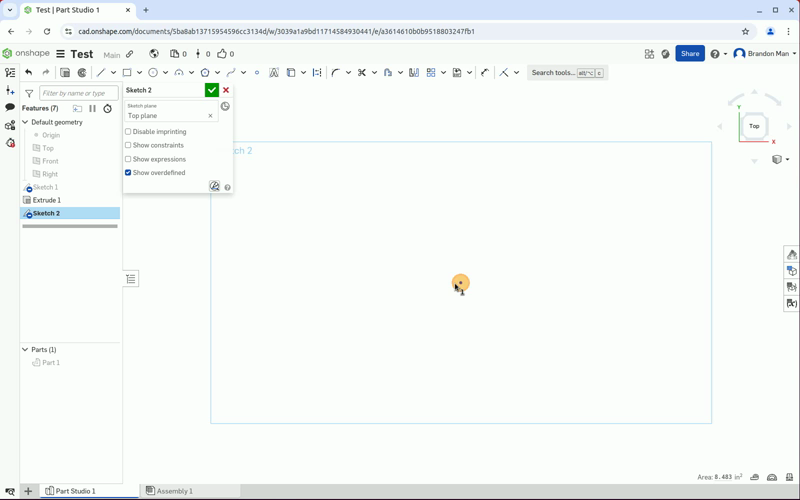
mouse_move(73, 352)
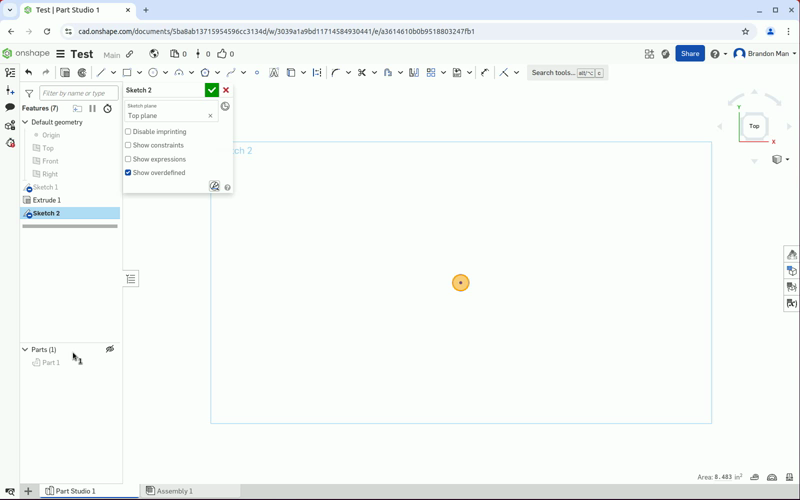
key(shift+y)
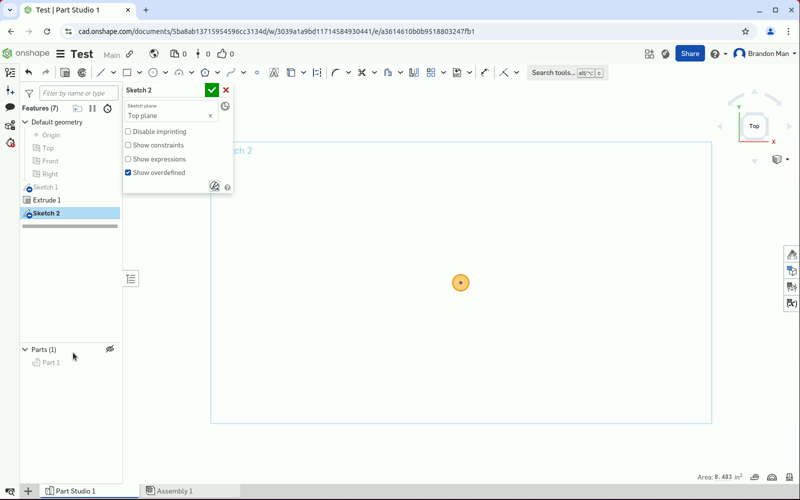
key(shift+e)
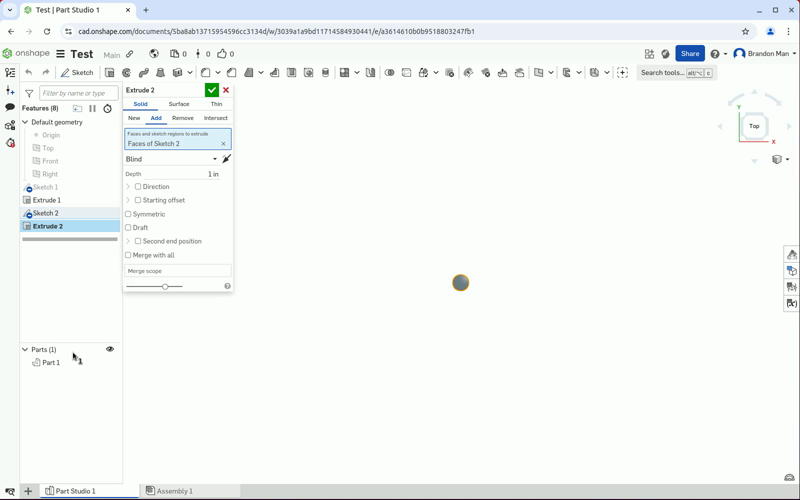
mouse_move(143, 106)
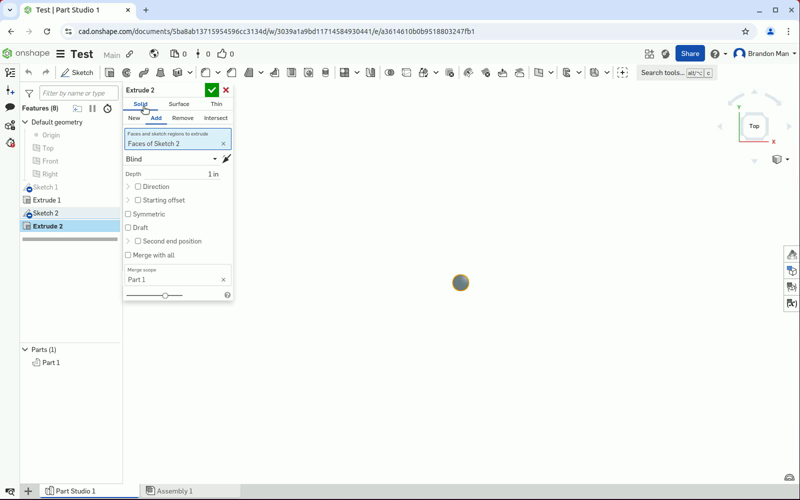
click(143, 106)
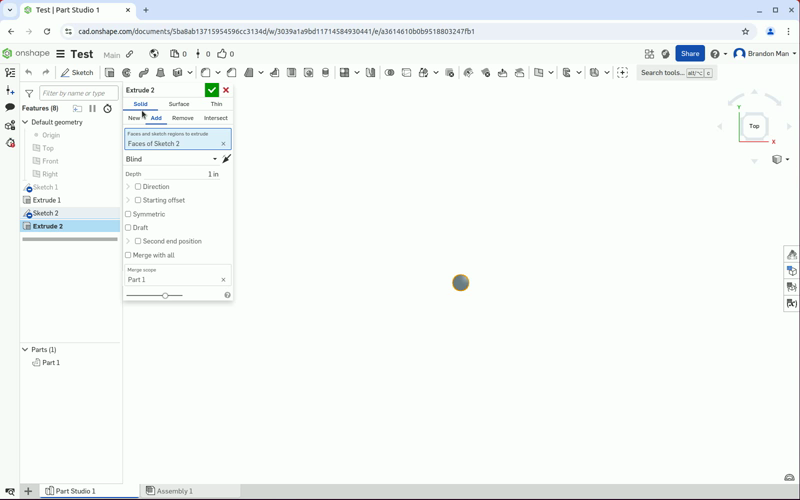
mouse_move(137, 120)
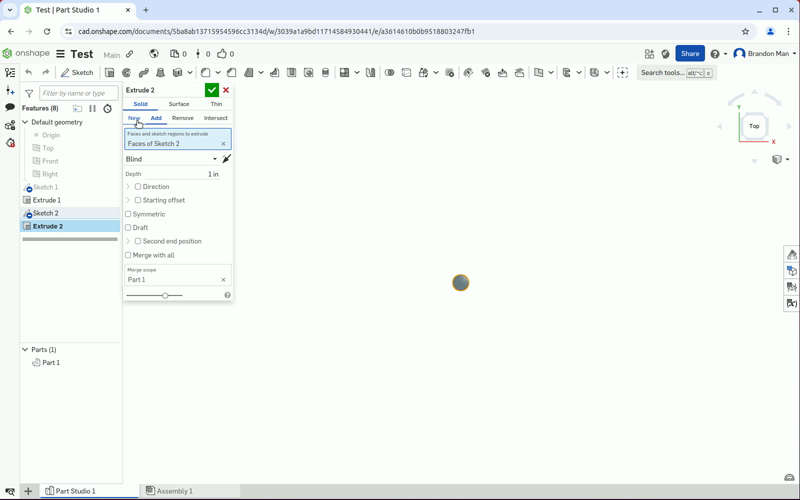
click(137, 120)
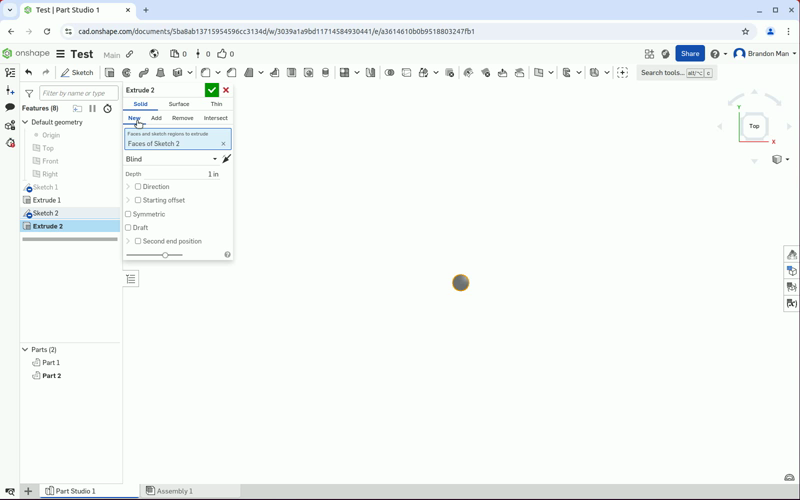
key(tab, 4)
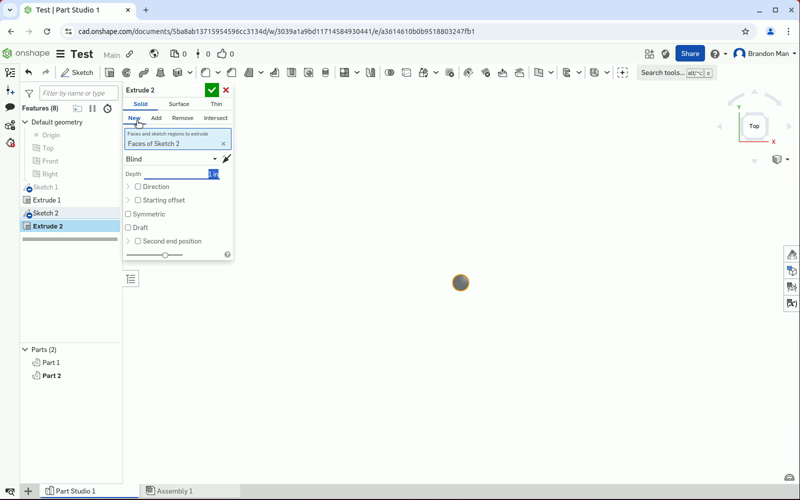
text(2.407)
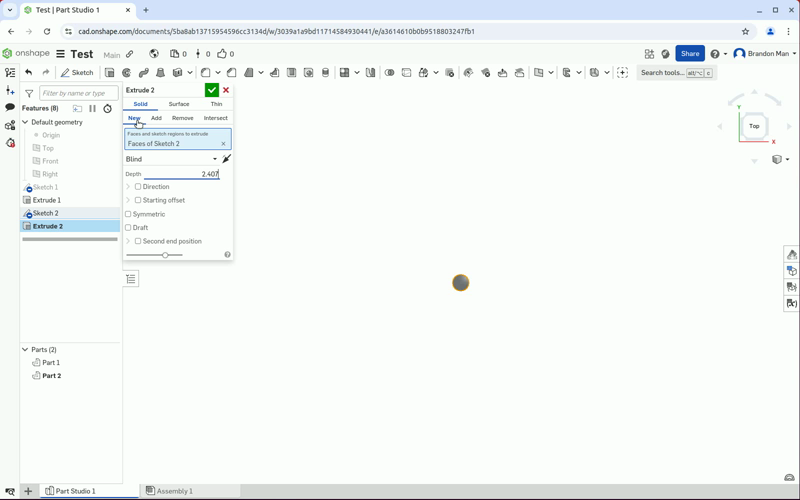
key(enter)
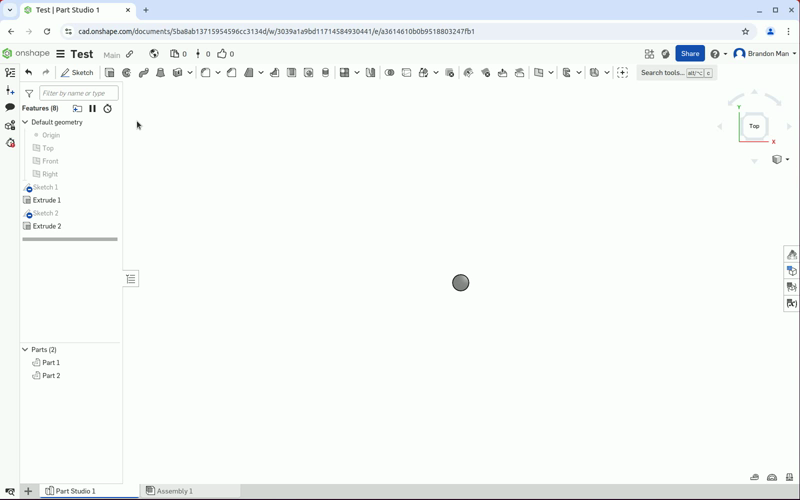
key(shift+h)
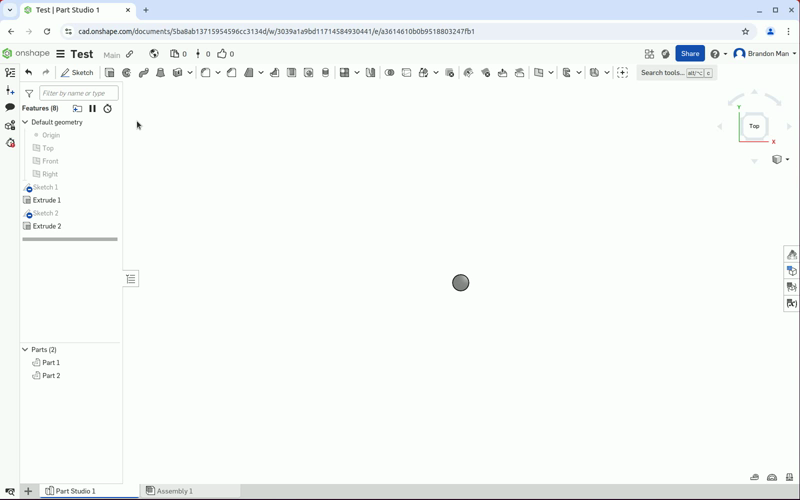
key(shift+h)
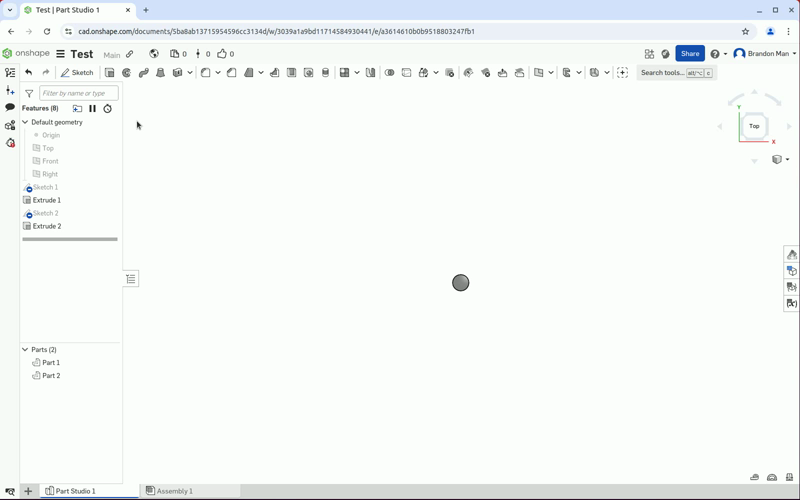
mouse_move(73, 189)
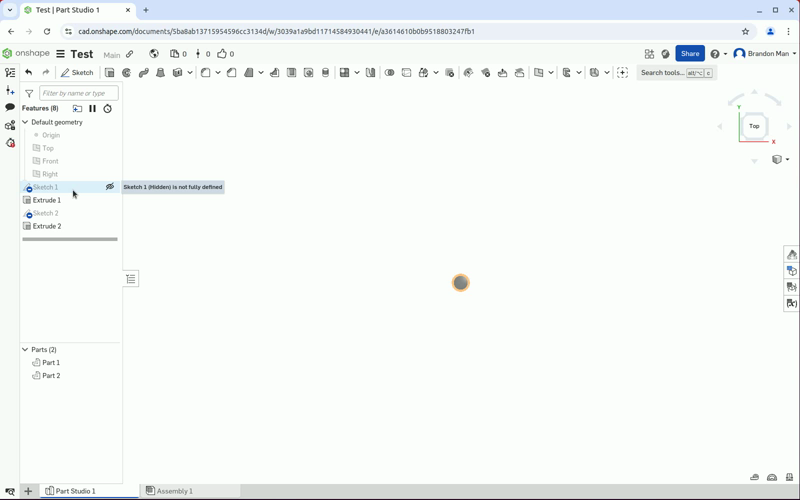
click(73, 189)
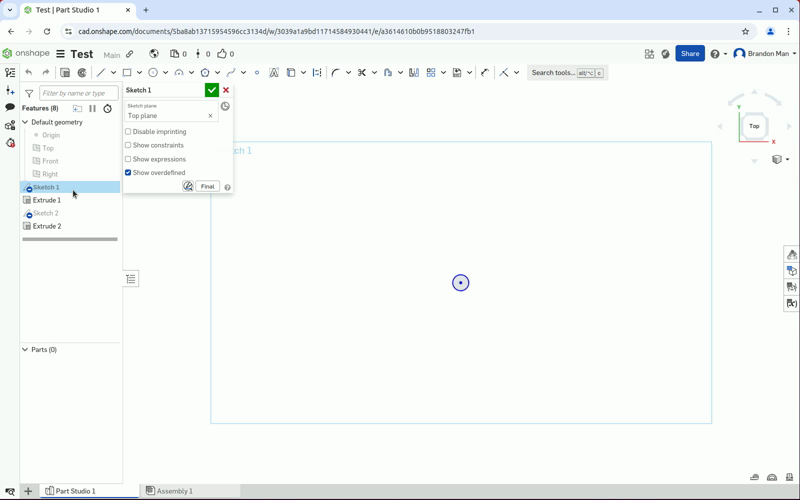
mouse_move(229, 92)
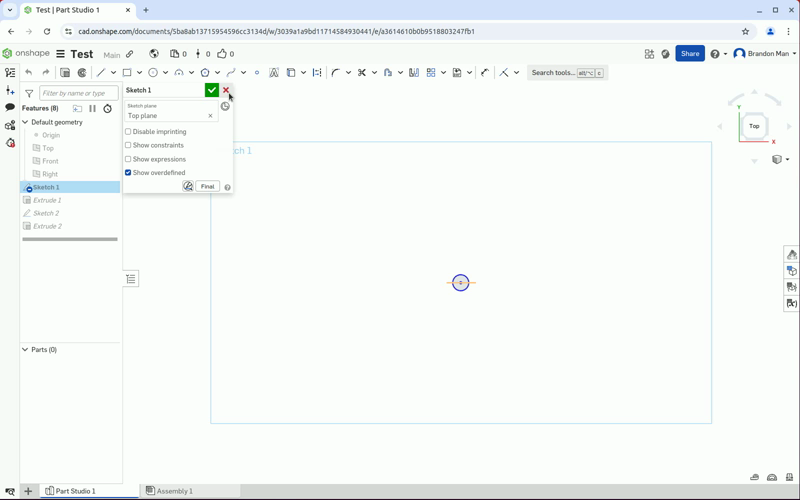
click(229, 92)
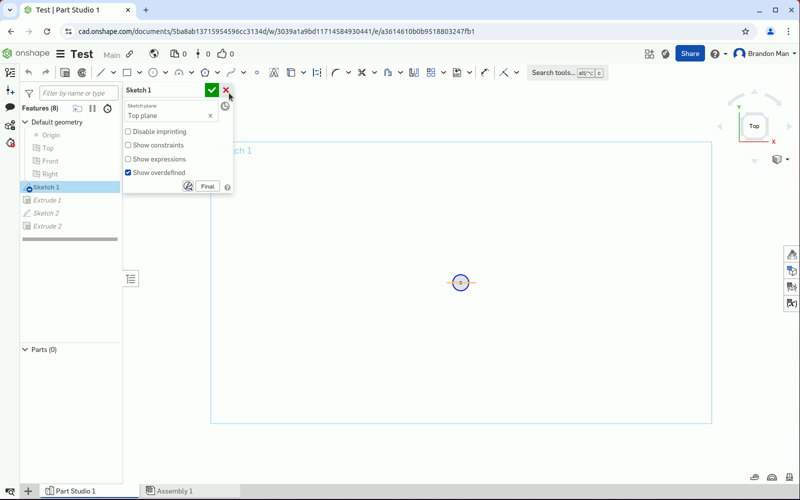
key(shift+s)
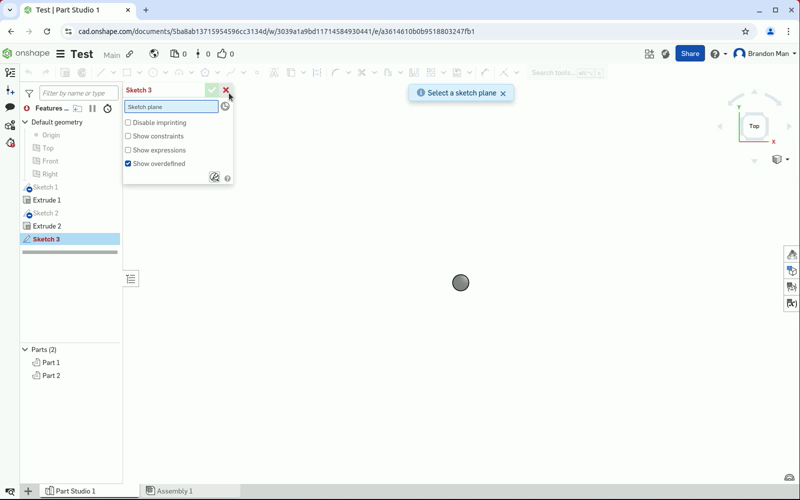
mouse_move(73, 150)
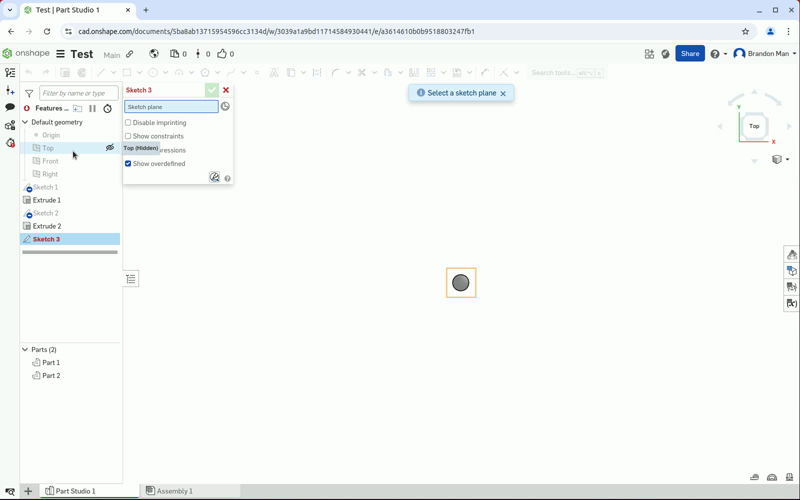
click(73, 150)
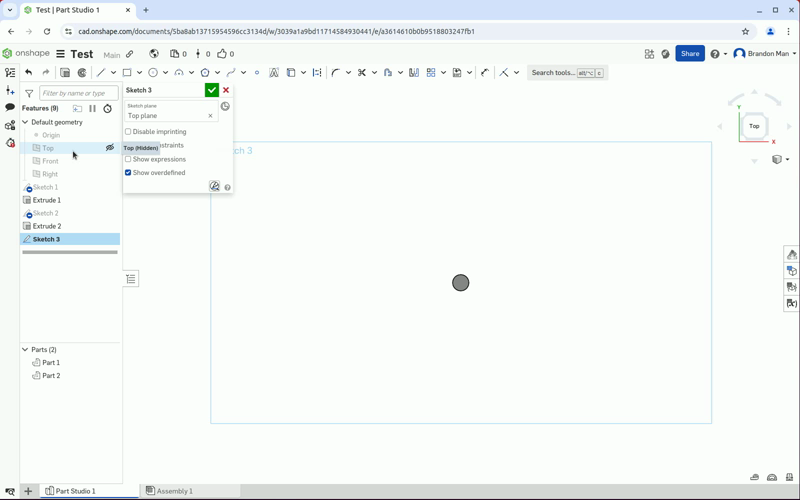
mouse_move(73, 352)
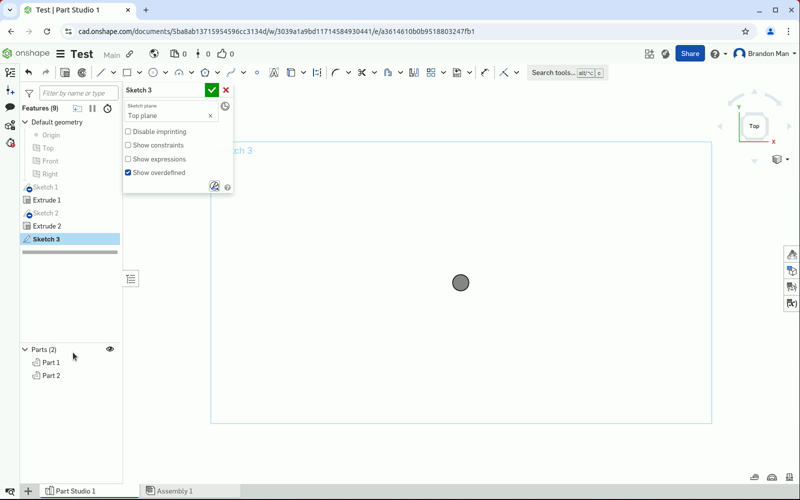
key(y)
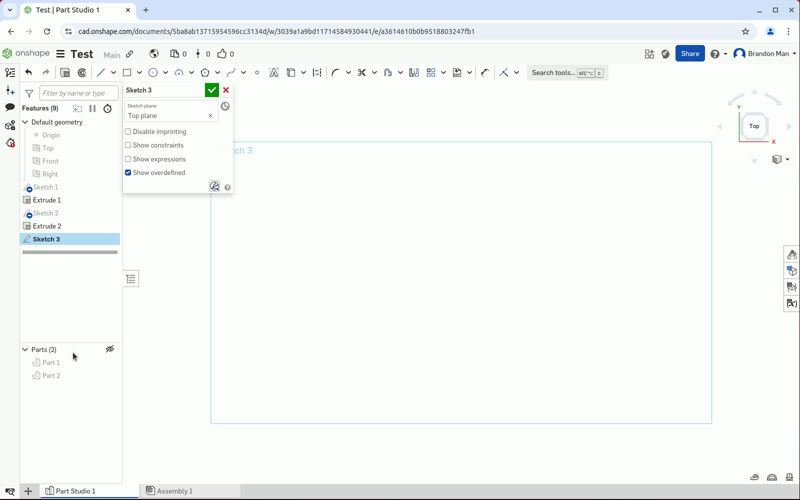
key(c)
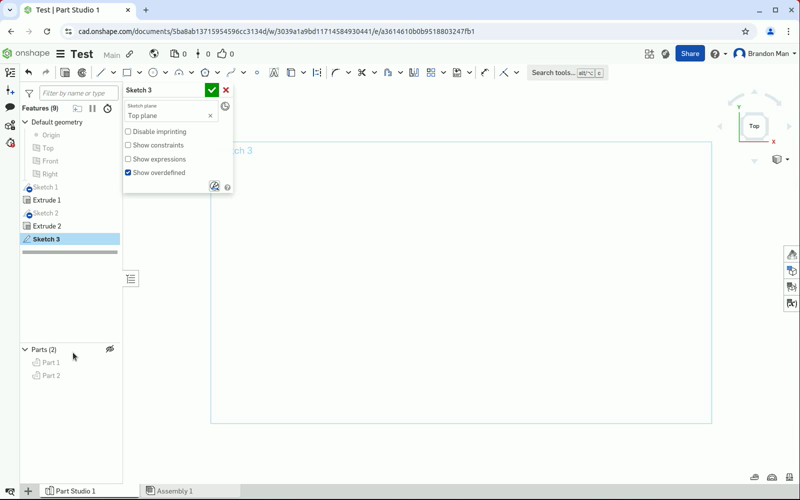
key_down(shift)
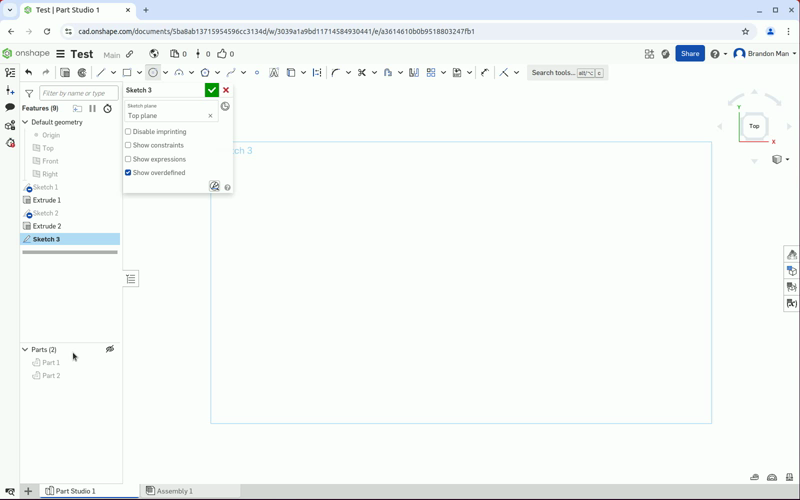
mouse_move(461, 282)
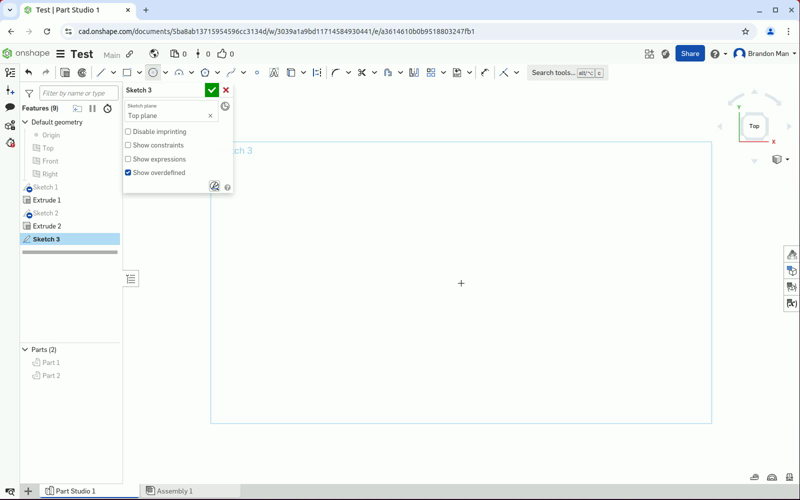
click(461, 282)
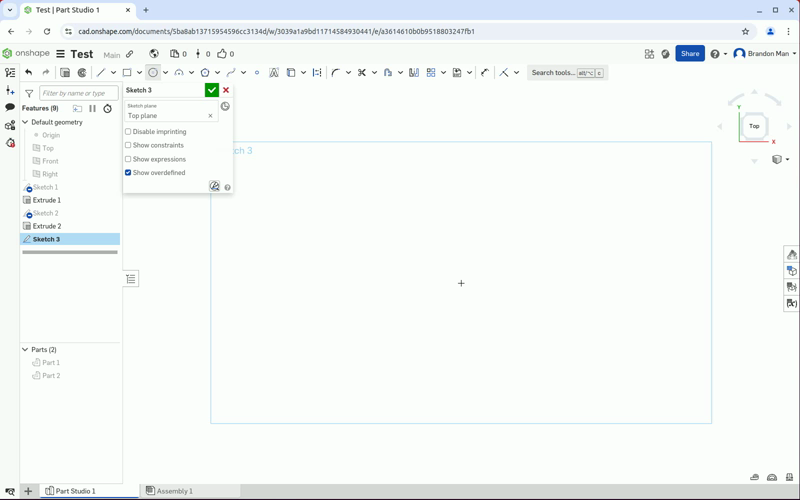
key_up(shift)
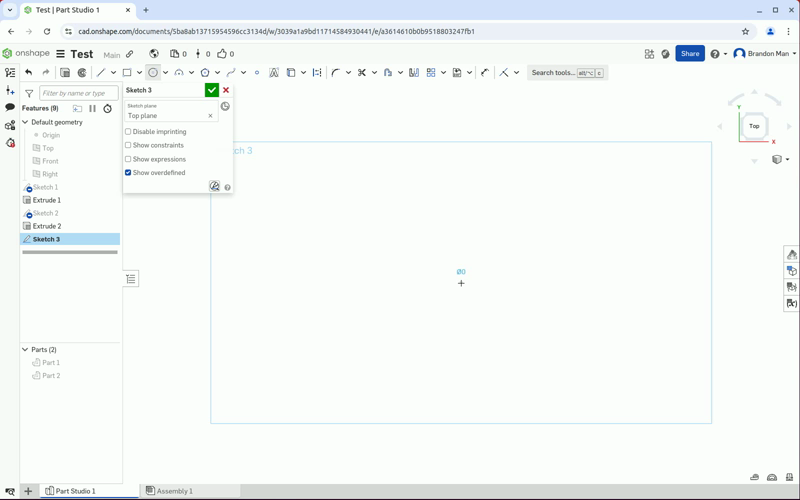
mouse_move(473, 282)
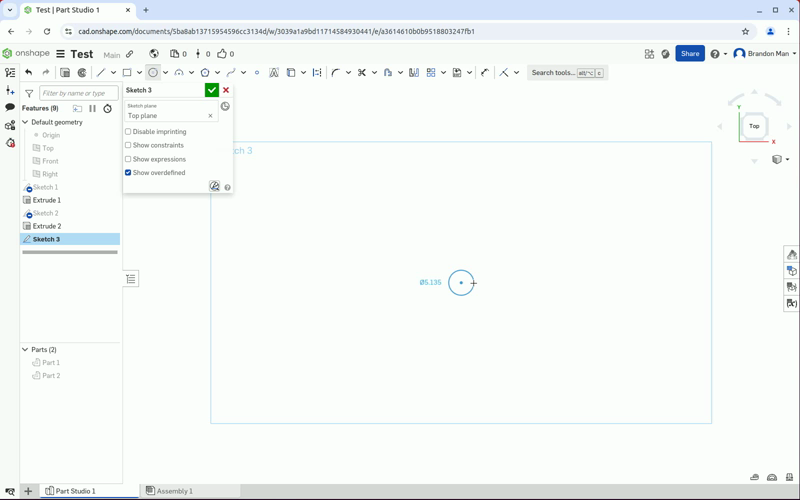
click(473, 282)
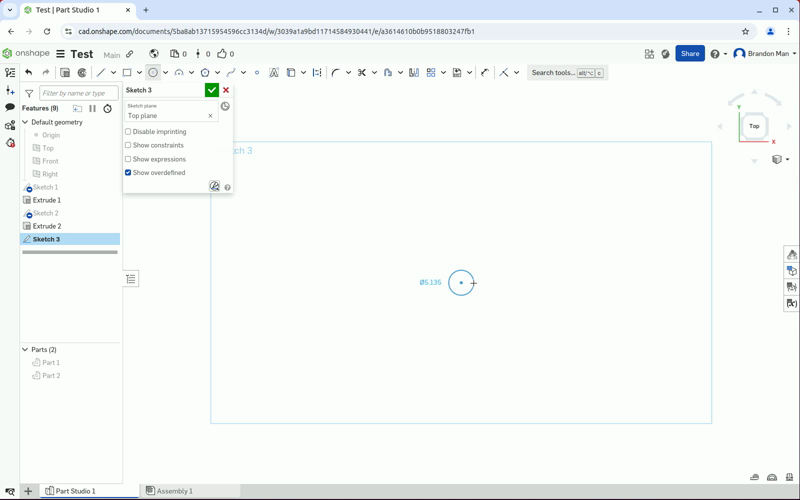
key(esc)
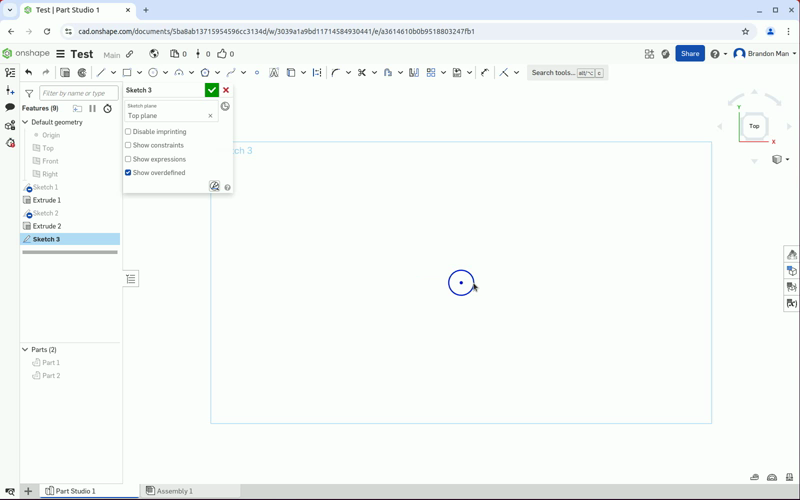
key(c)
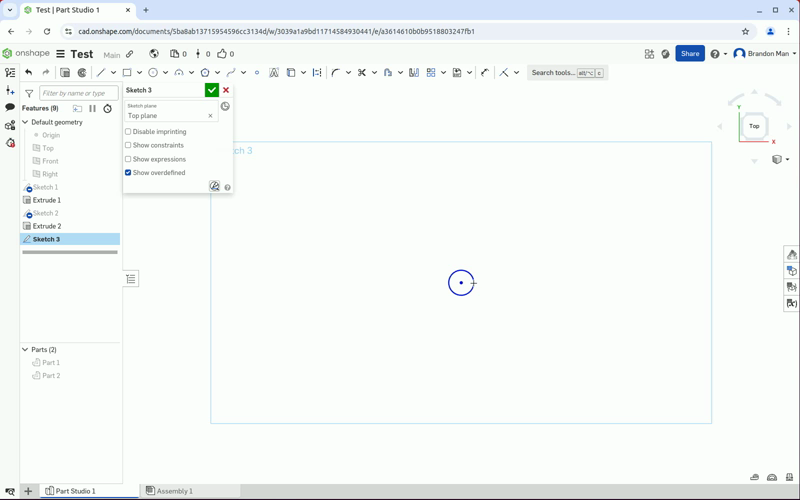
key_down(shift)
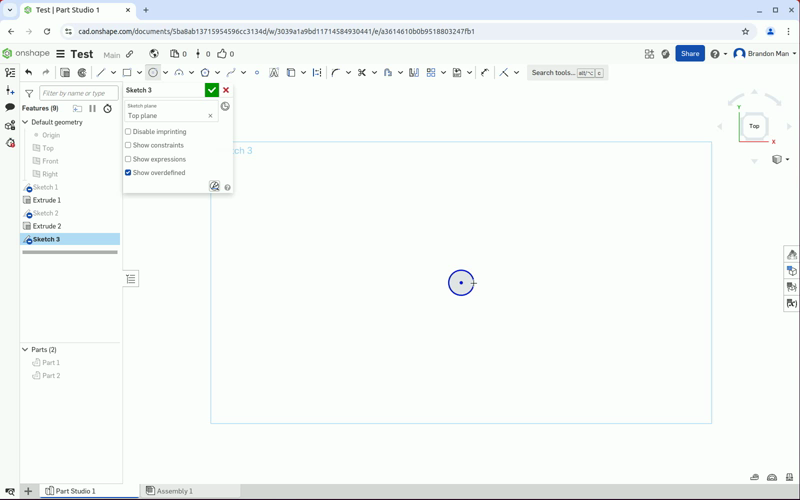
mouse_move(461, 282)
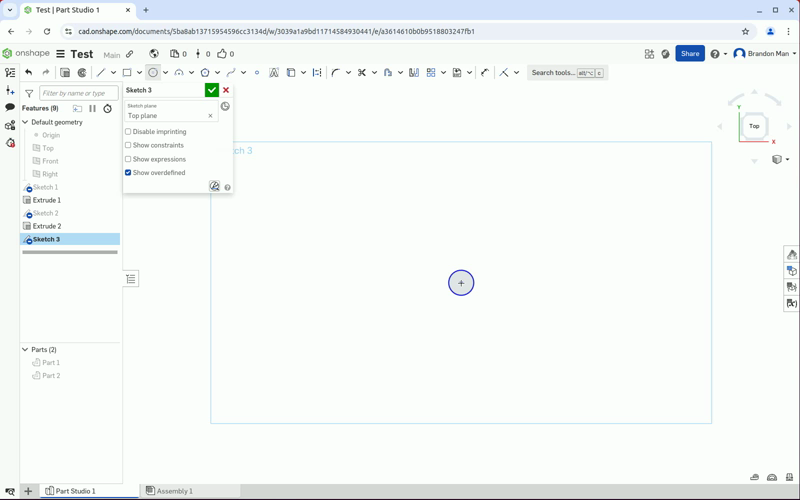
click(461, 282)
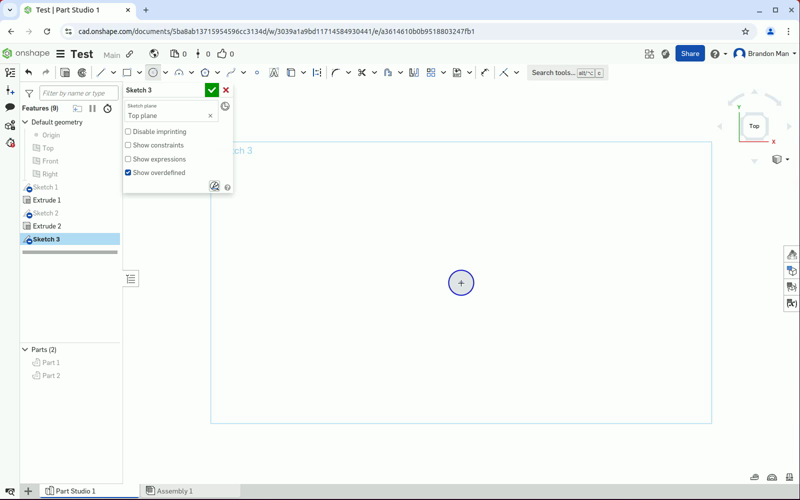
key_up(shift)
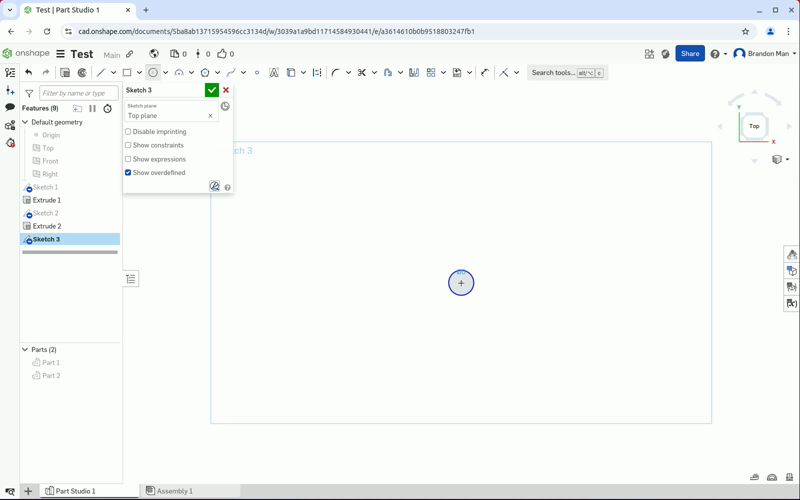
mouse_move(469, 282)
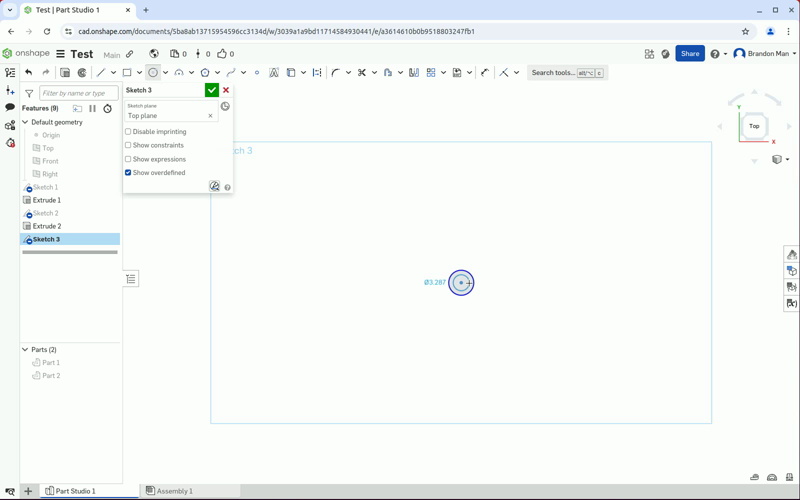
scroll(6)
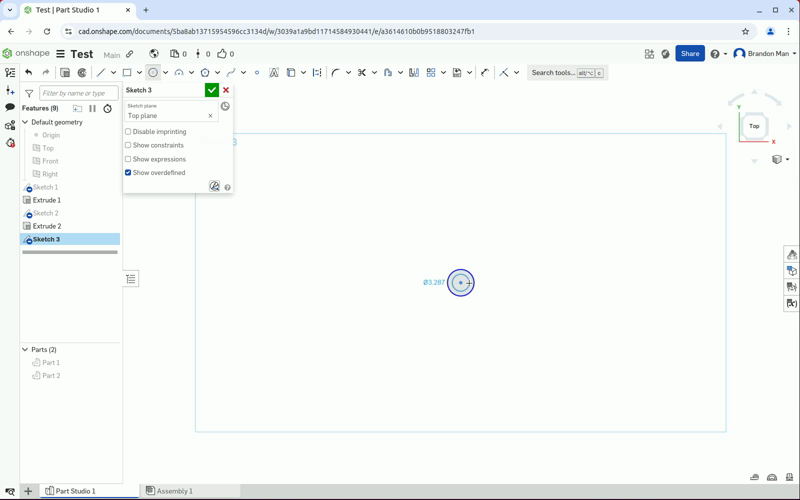
scroll(6)
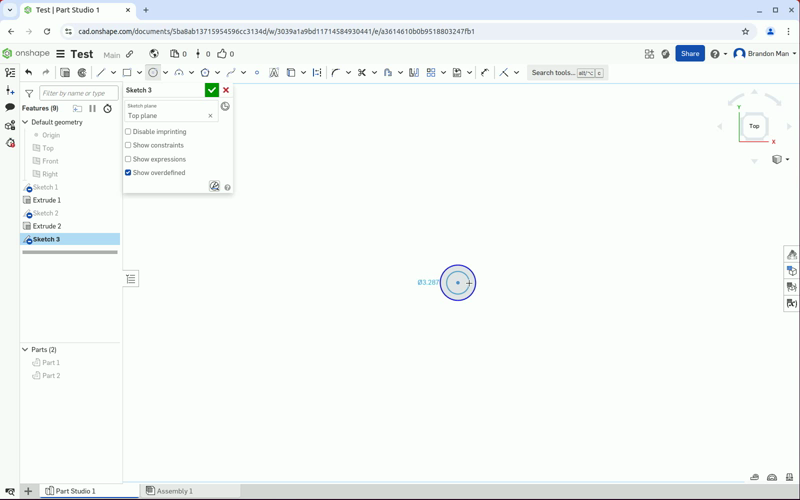
scroll(6)
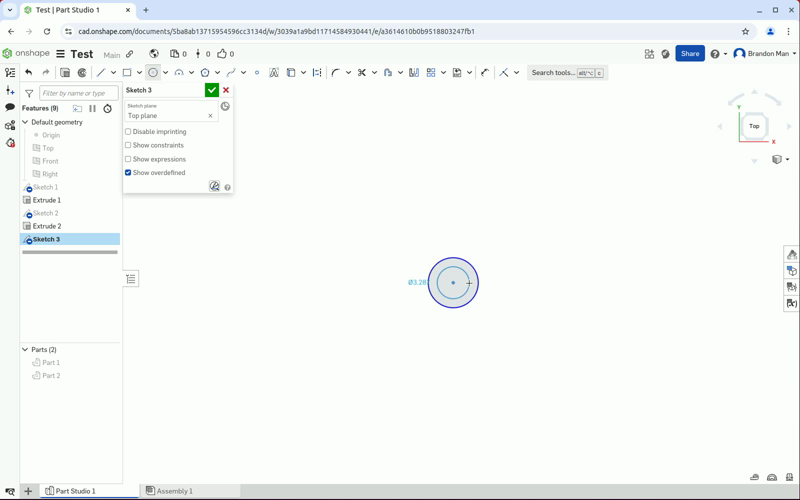
scroll(6)
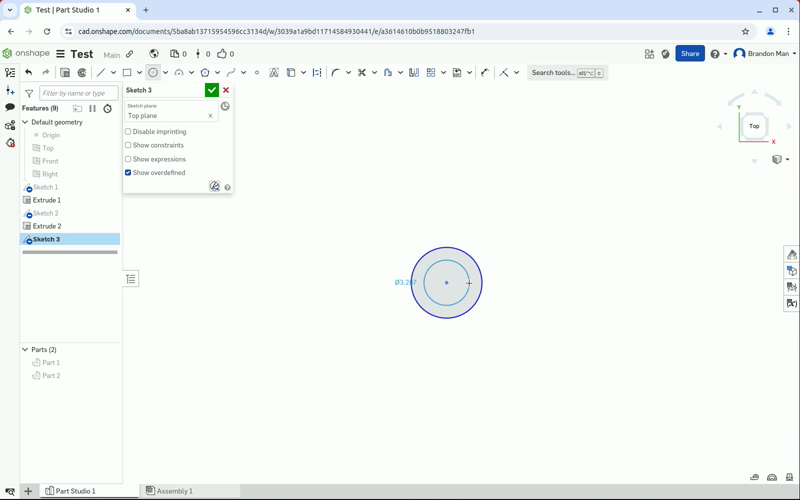
scroll(6)
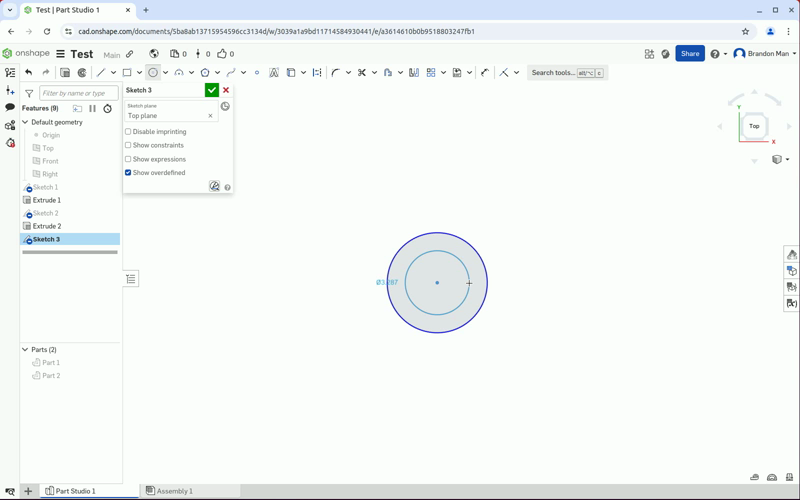
scroll(6)
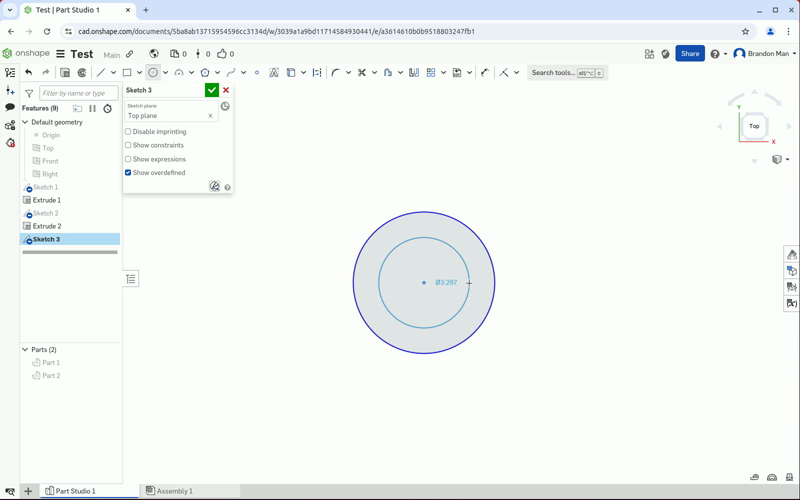
scroll(6)
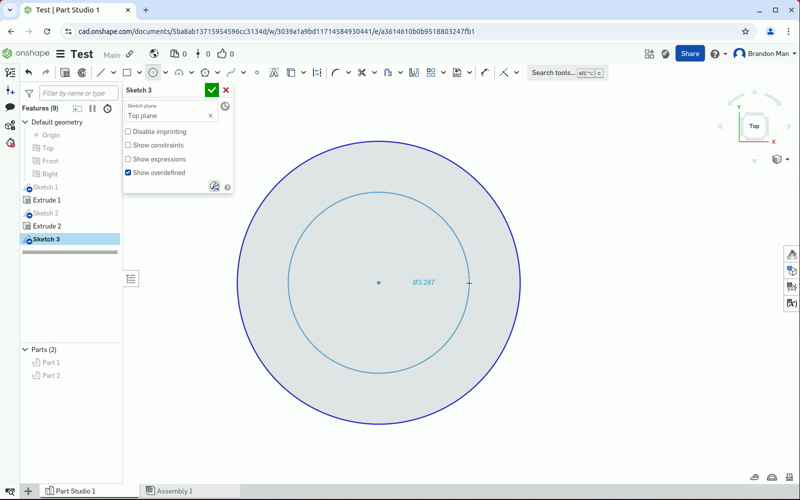
click(469, 282)
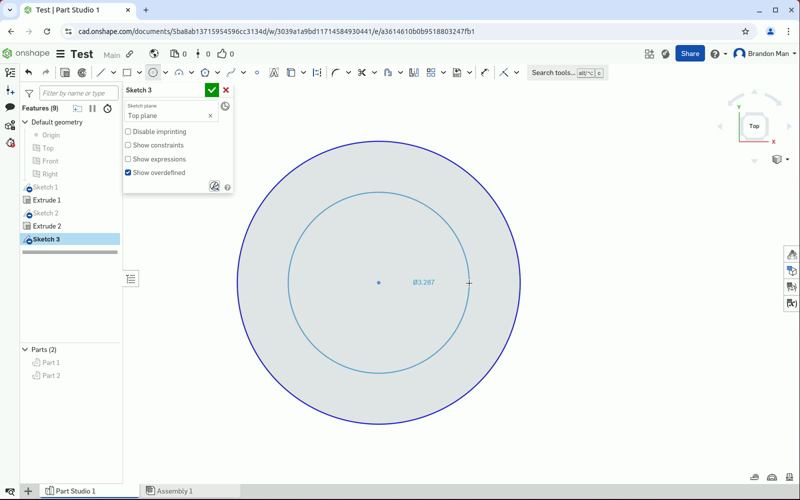
scroll(-6)
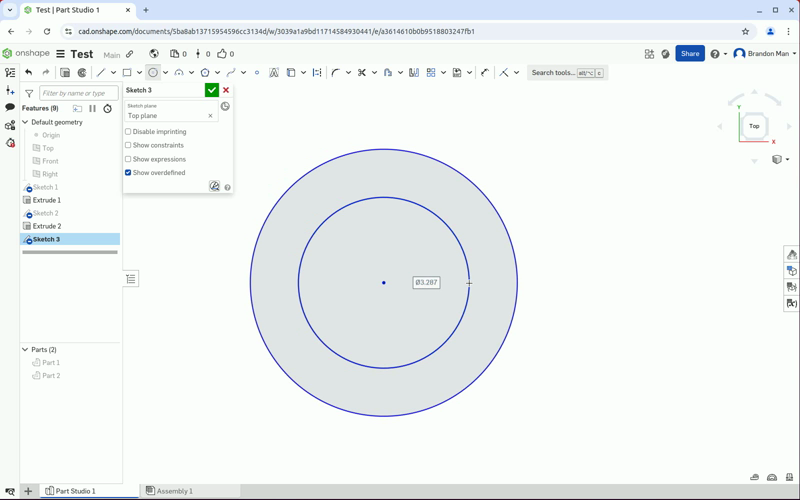
scroll(-6)
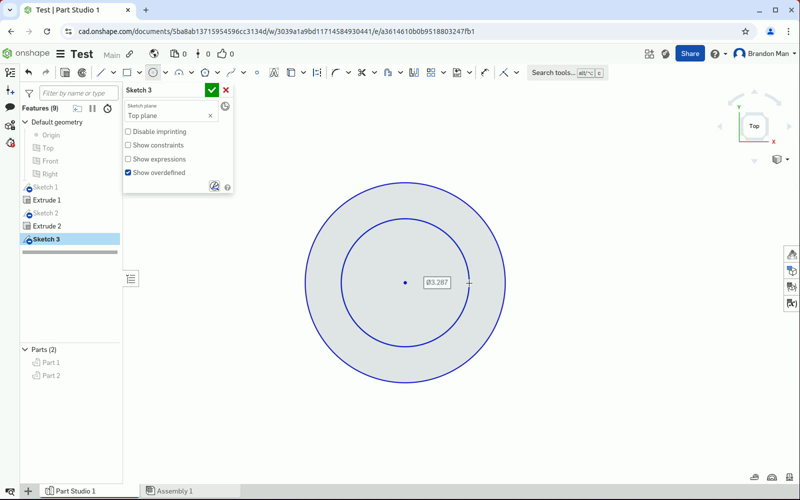
scroll(-6)
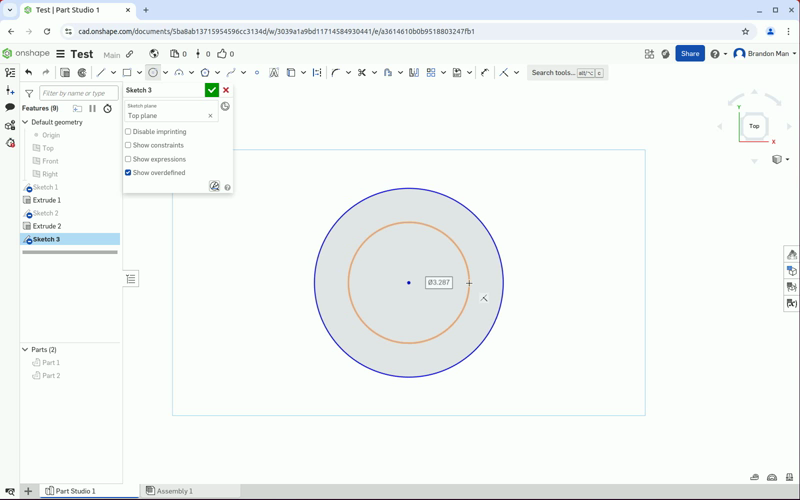
scroll(-6)
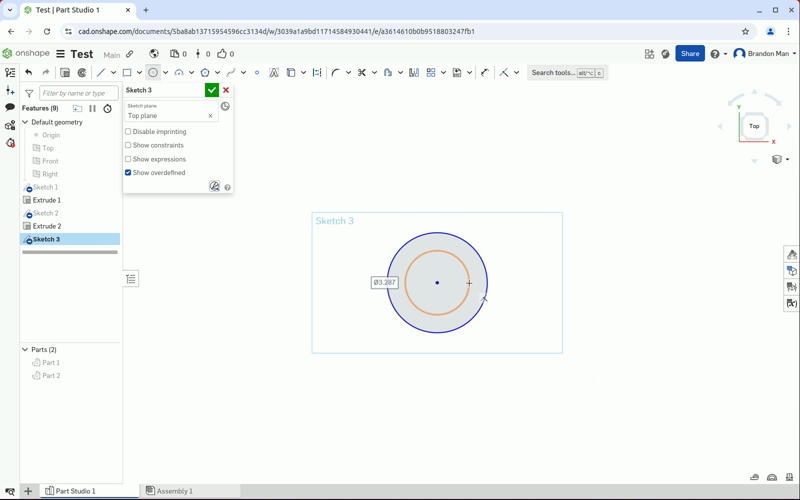
scroll(-6)
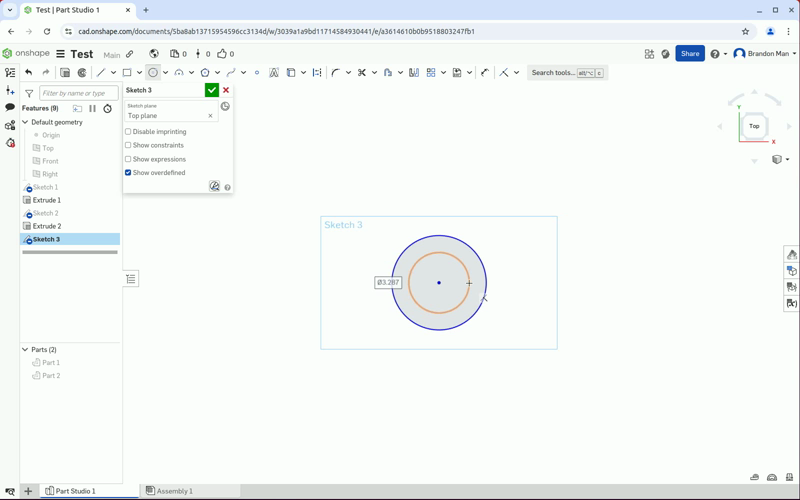
scroll(-6)
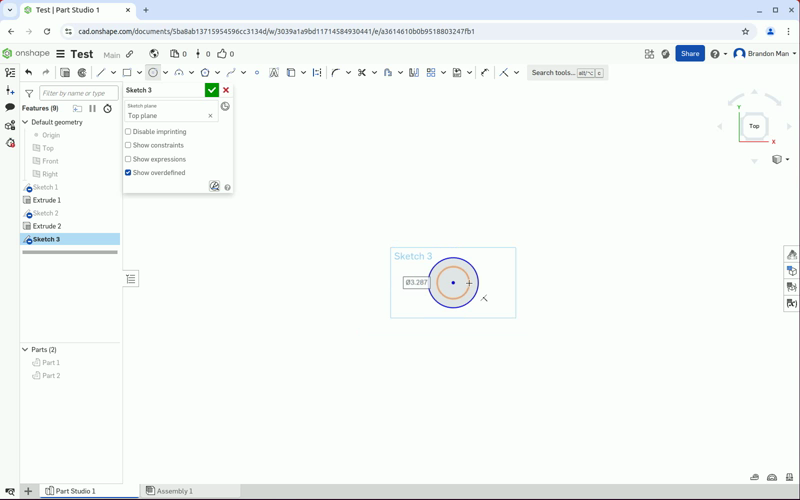
scroll(-6)
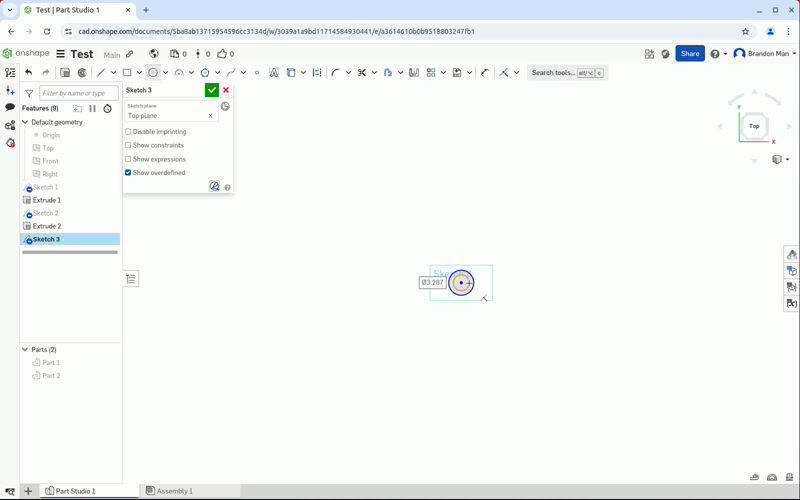
key(esc)
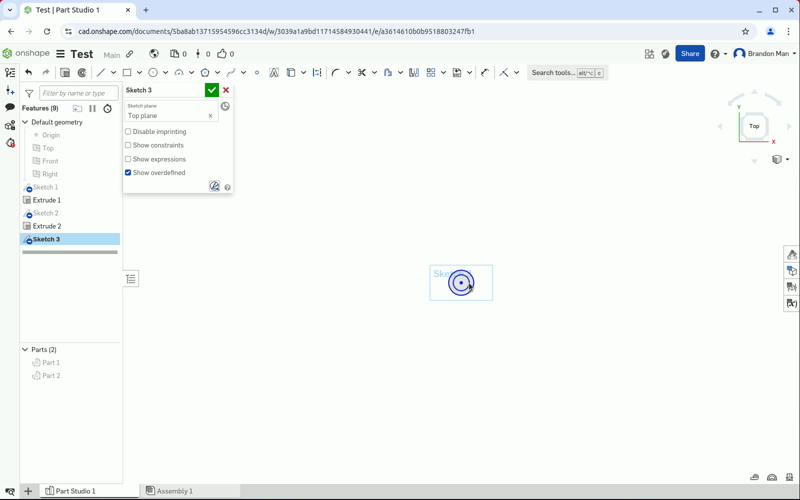
mouse_move(452, 288)
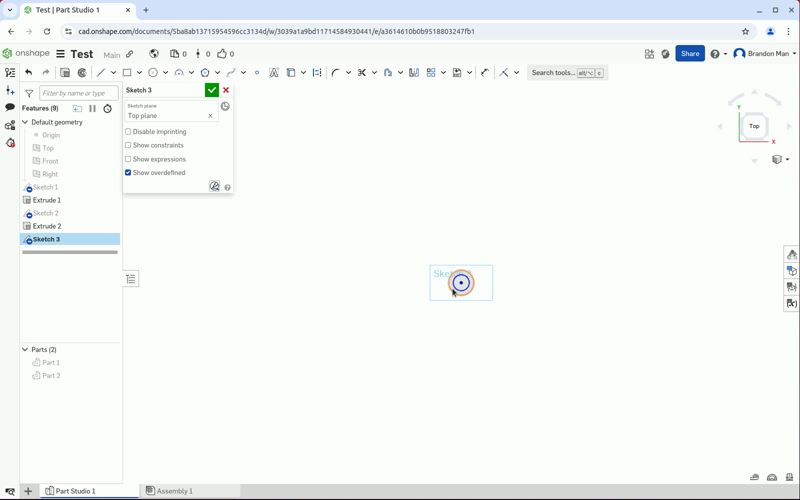
scroll(6)
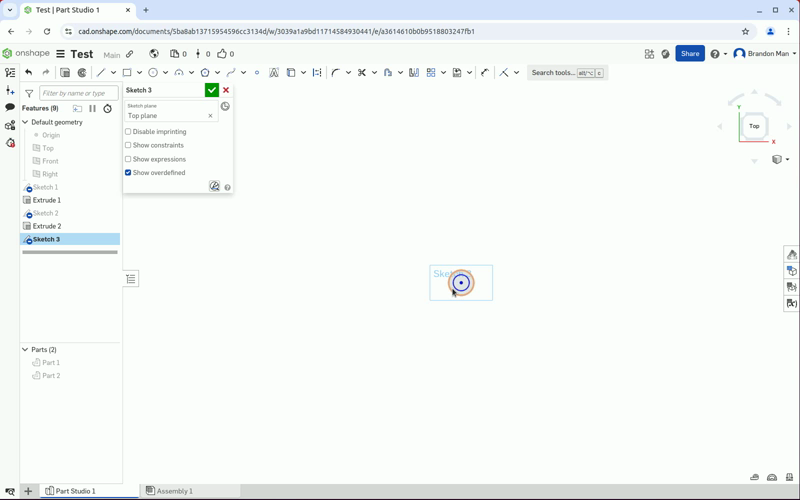
scroll(6)
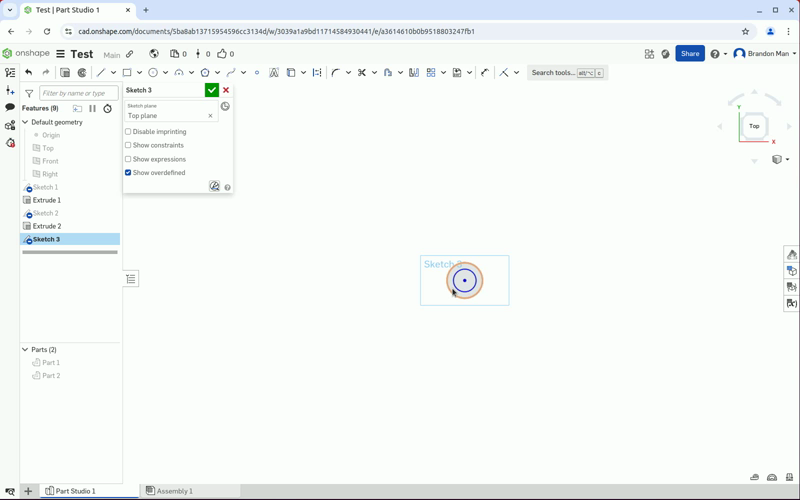
scroll(6)
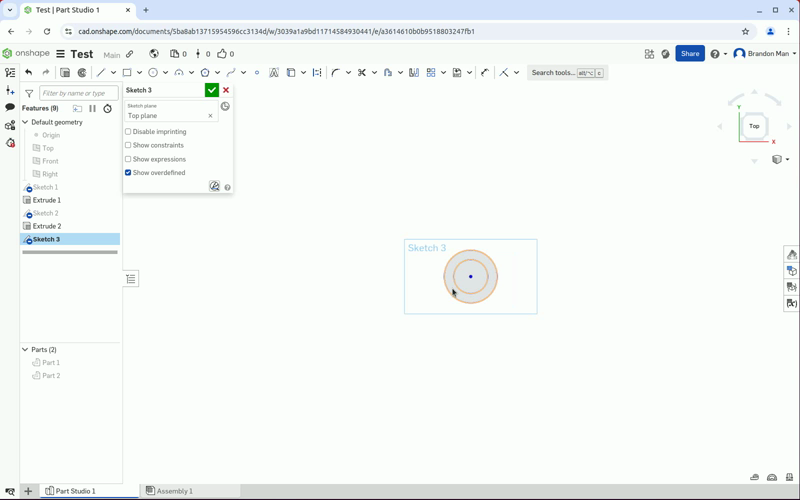
scroll(6)
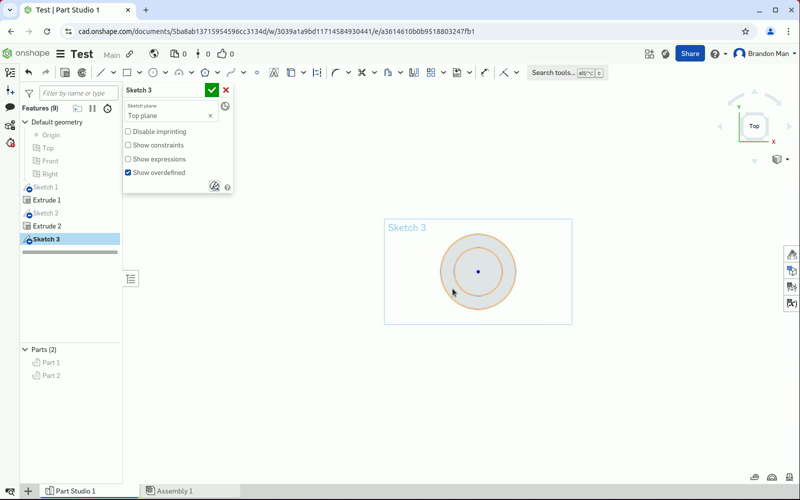
scroll(6)
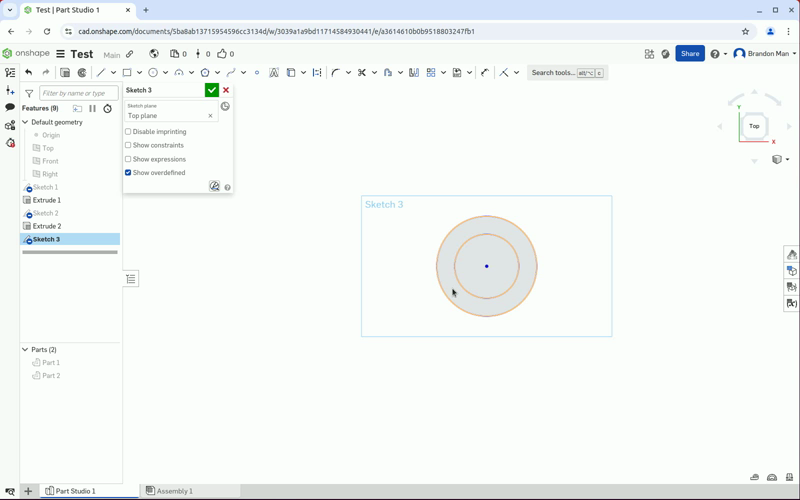
scroll(6)
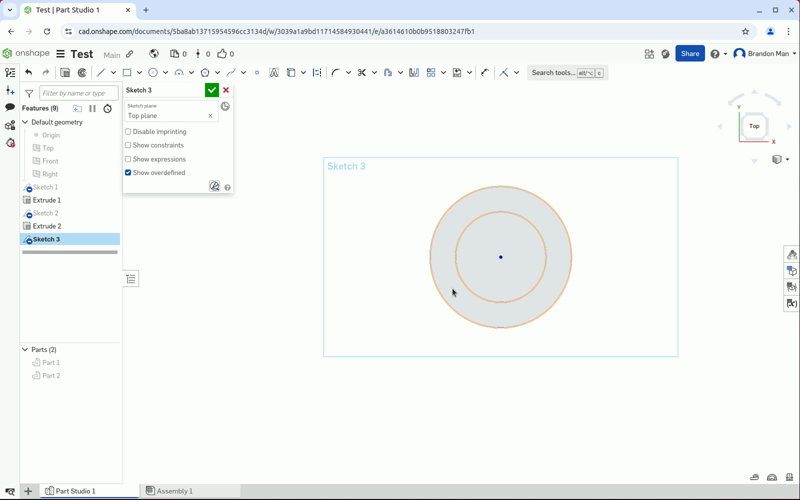
scroll(6)
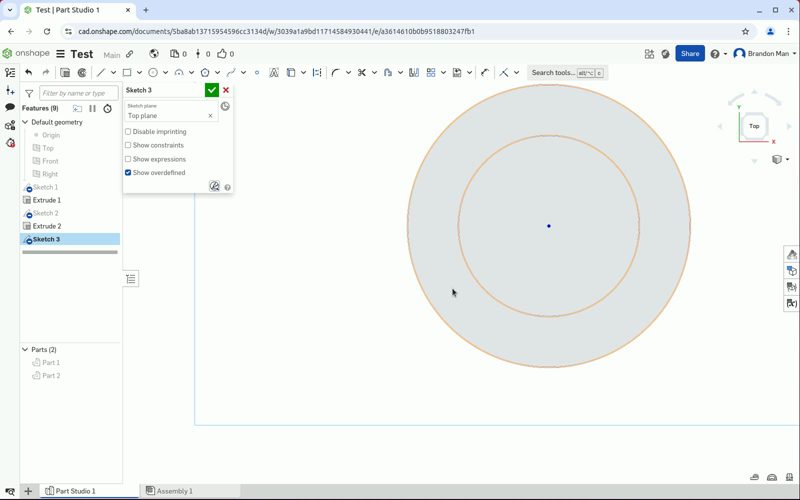
click(452, 288)
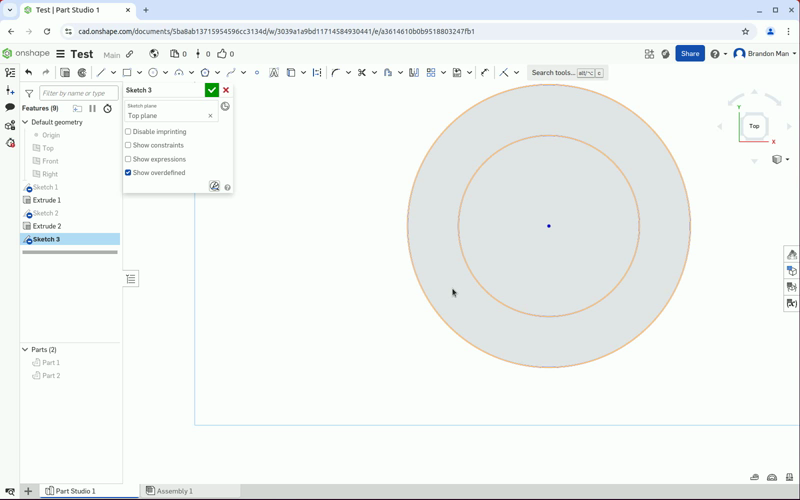
scroll(-6)
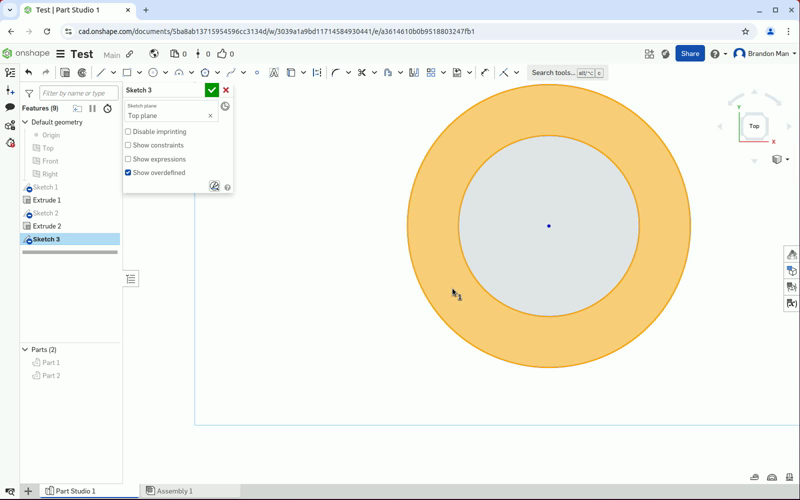
scroll(-6)
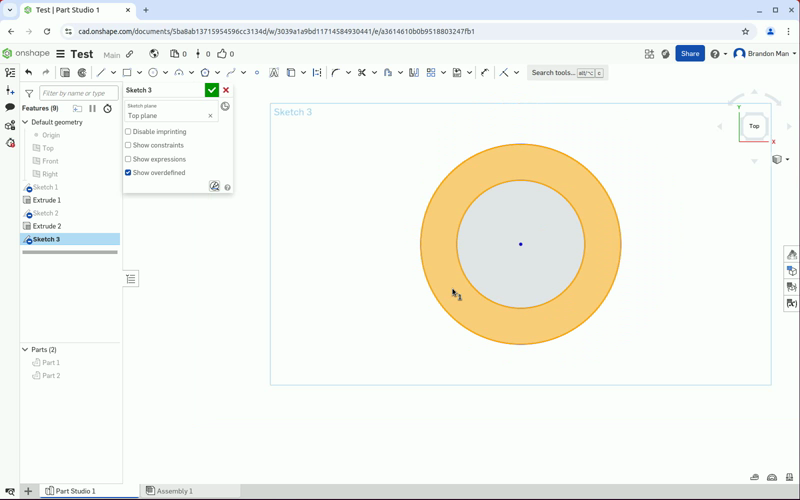
scroll(-6)
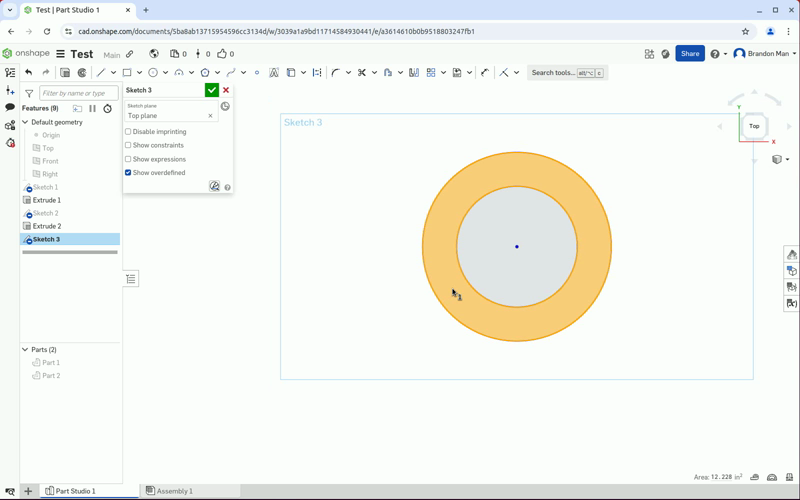
scroll(-6)
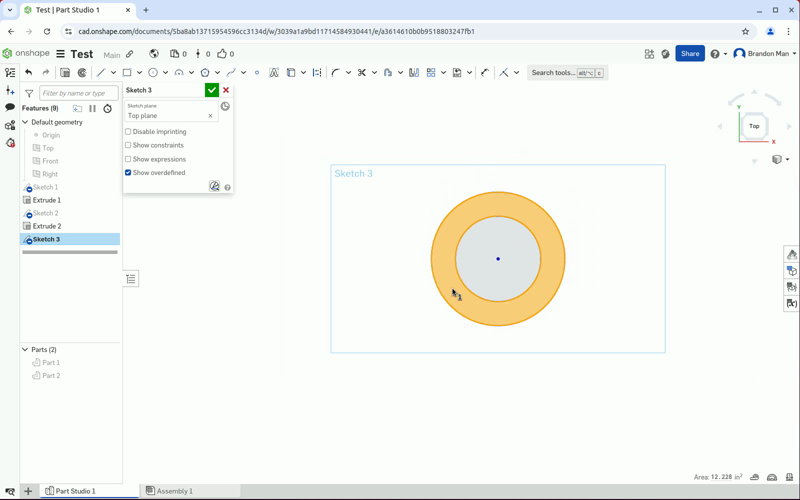
scroll(-6)
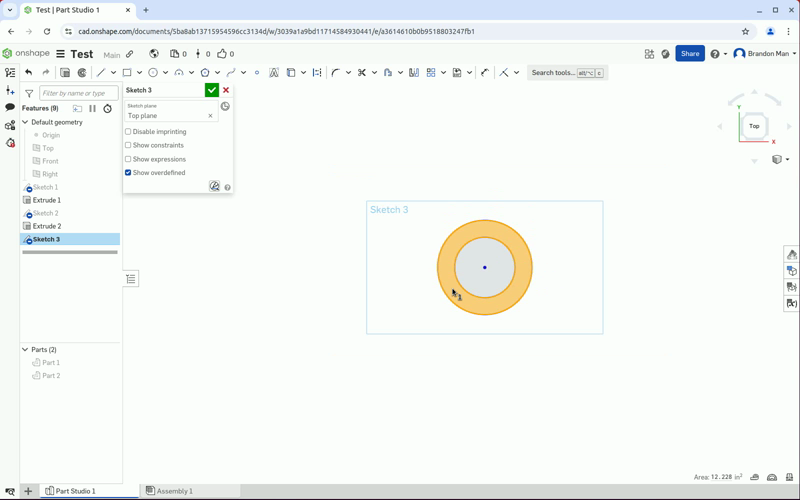
scroll(-6)
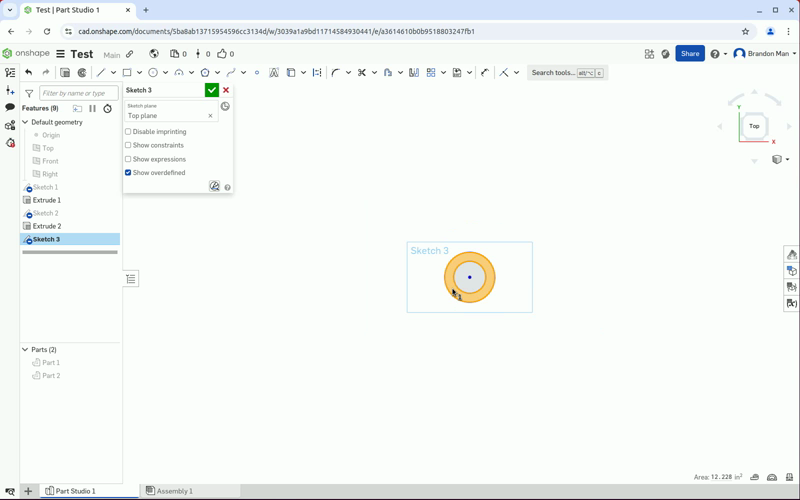
scroll(-6)
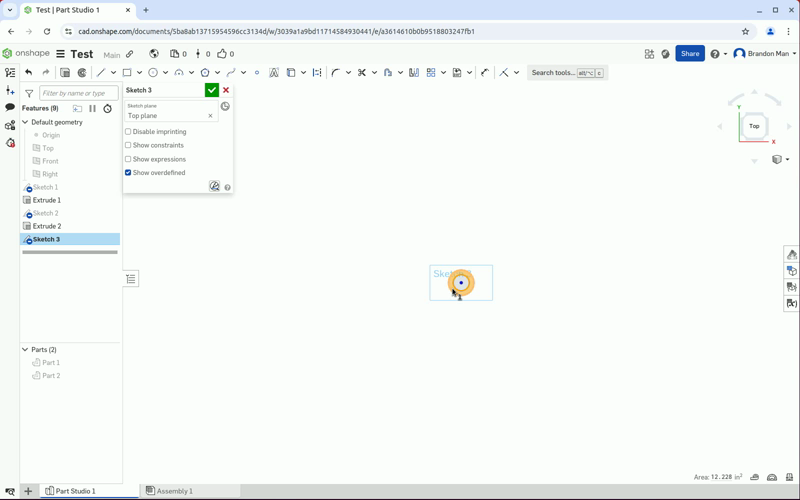
mouse_move(73, 352)
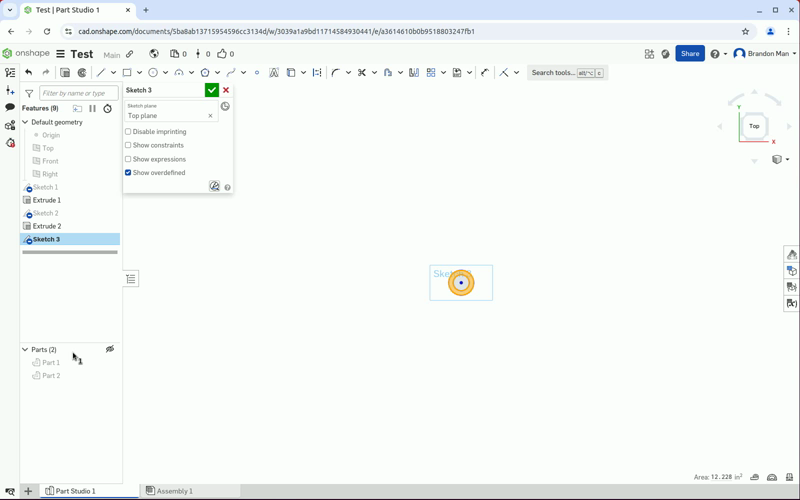
key(shift+y)
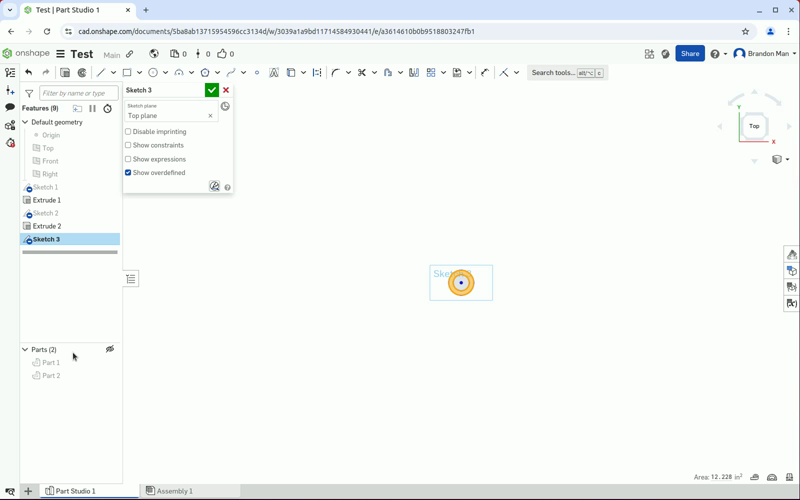
key(shift+e)
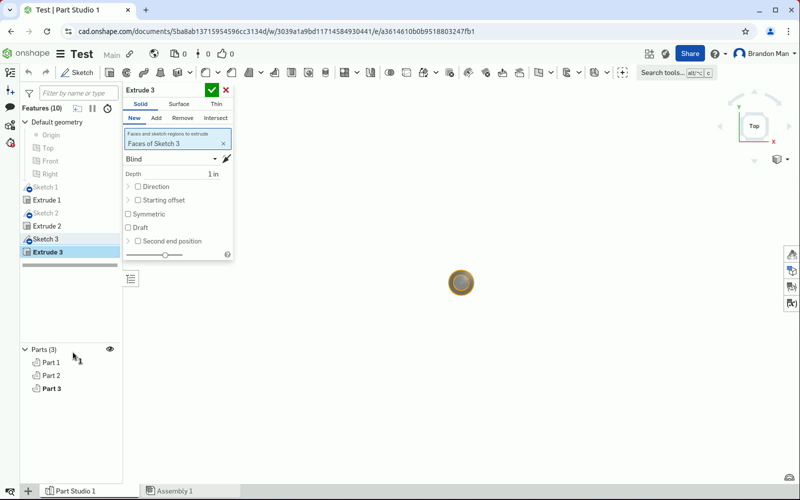
mouse_move(143, 106)
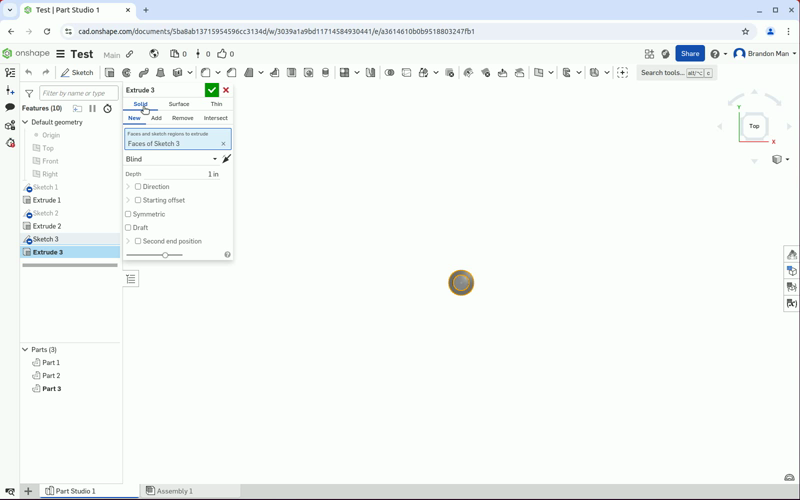
click(143, 106)
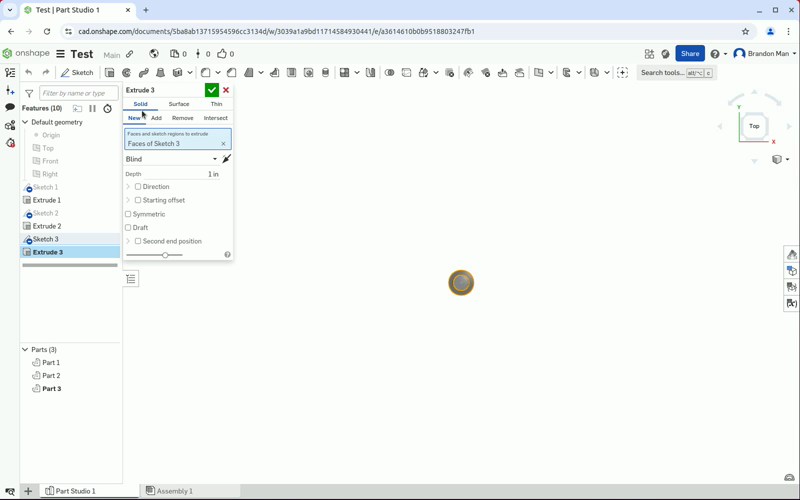
mouse_move(137, 120)
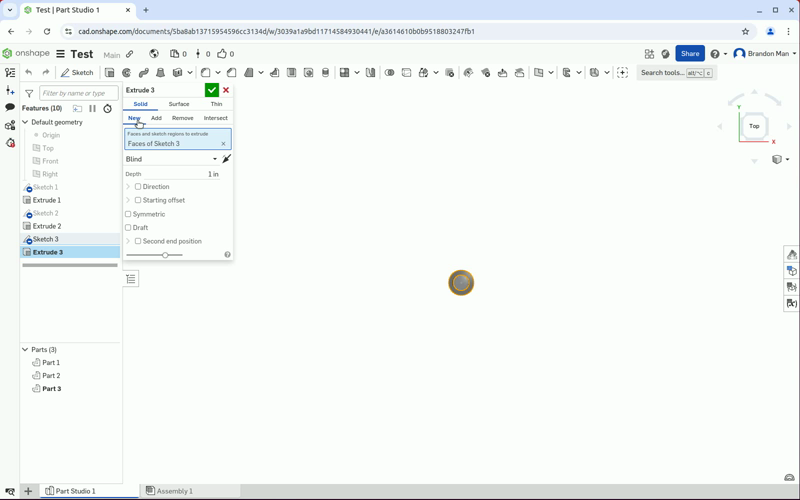
click(137, 120)
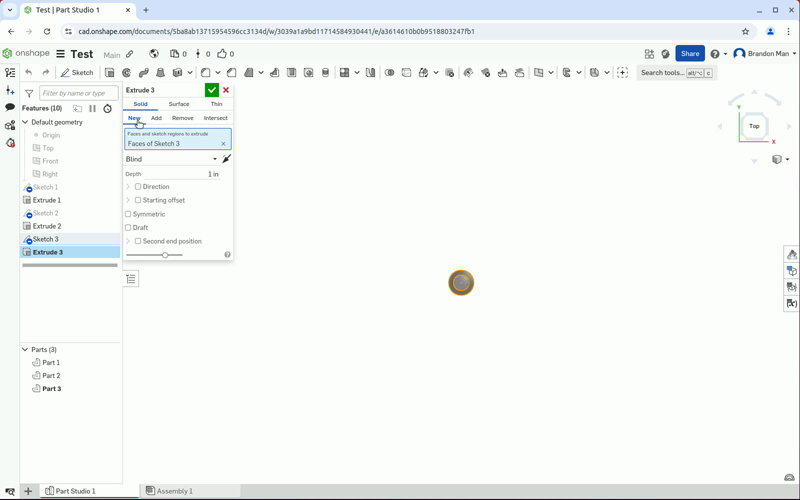
key(tab, 4)
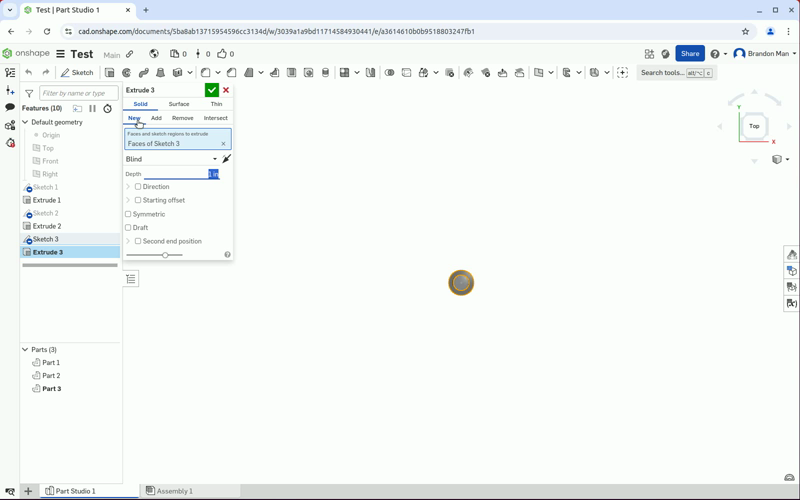
text(2.407)
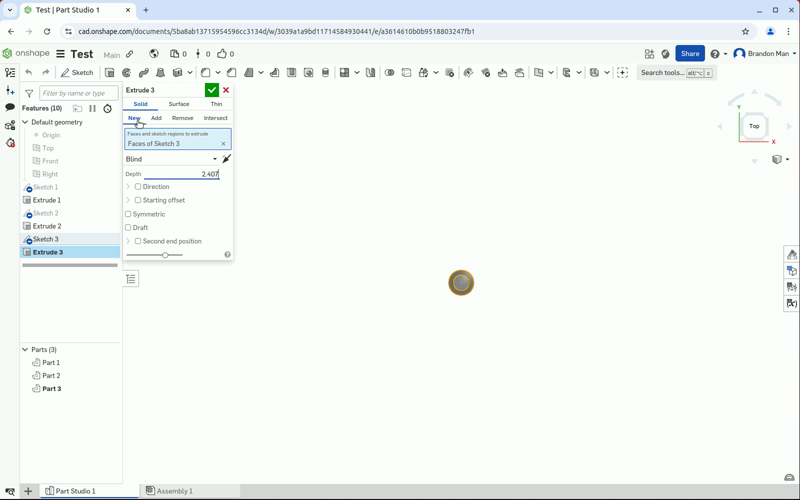
key(enter)
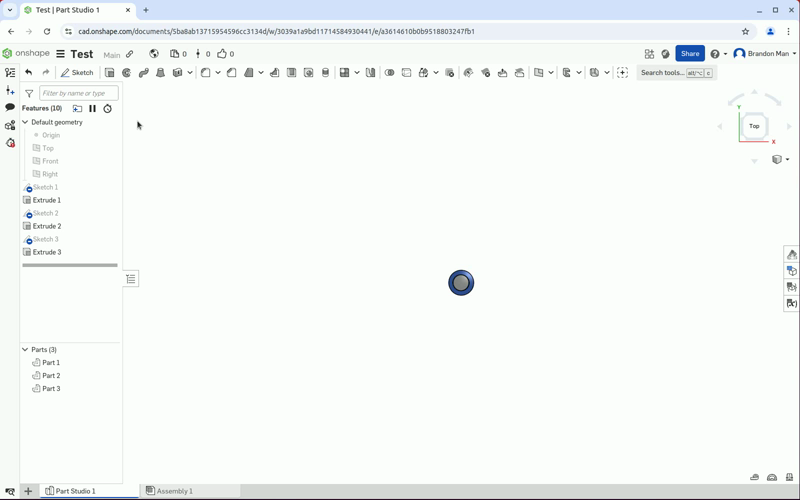
key(shift+h)
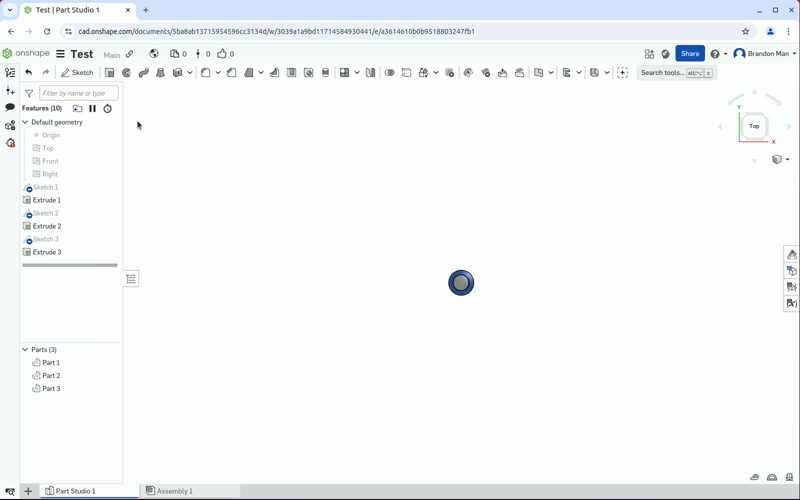
key(shift+h)
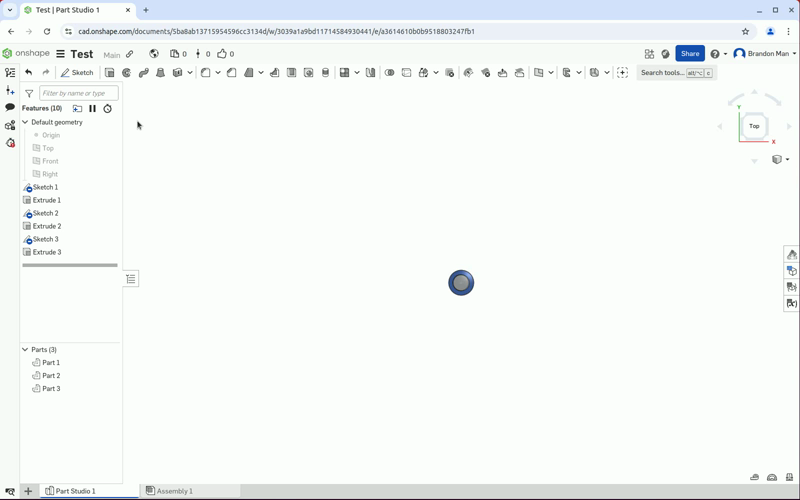
key(shift+7)
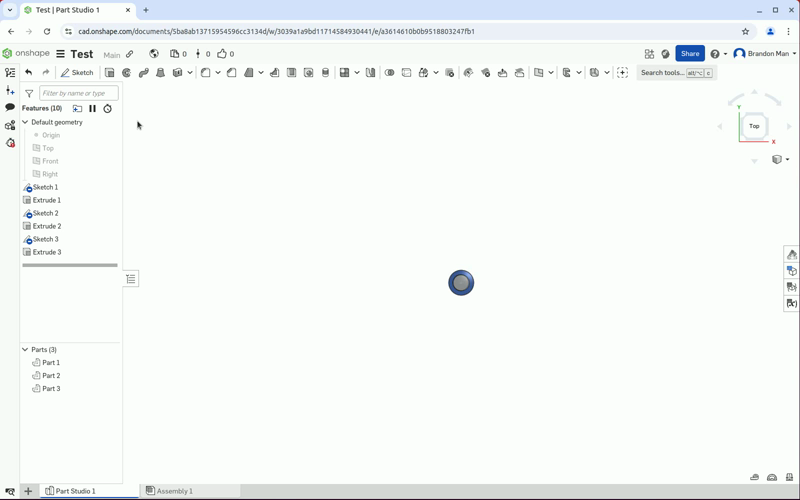
key(up, 3)
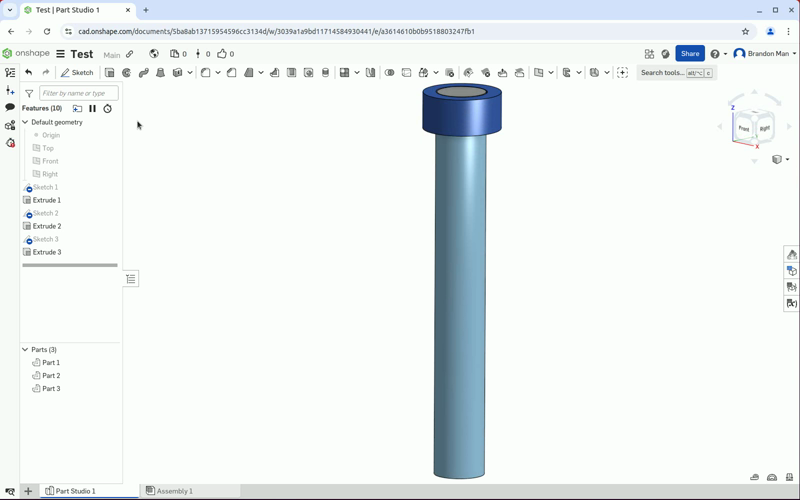
key(left, 3)
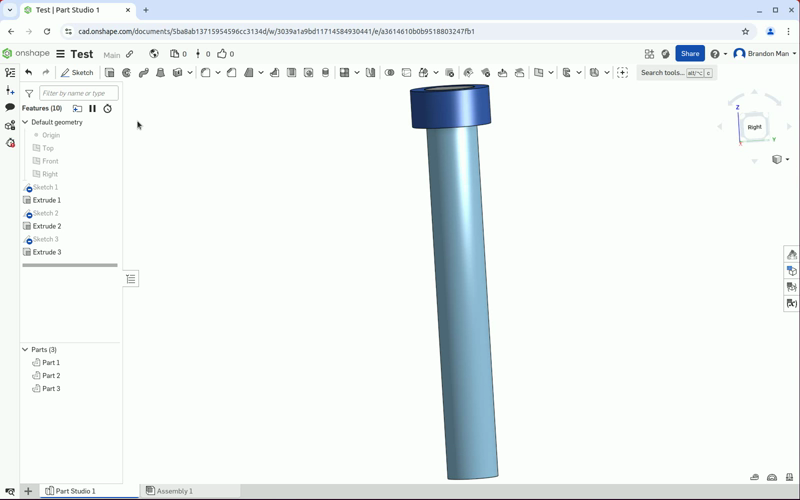
key(right, 3)
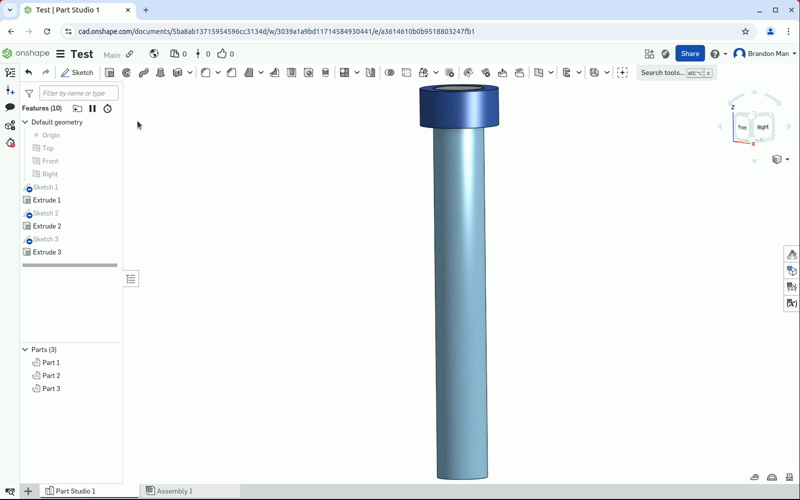
key(down, 3)
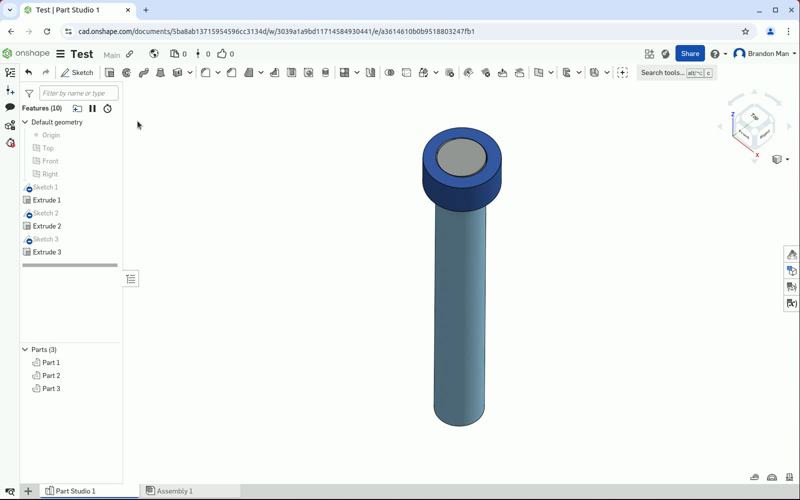
mouse_move(73, 189)
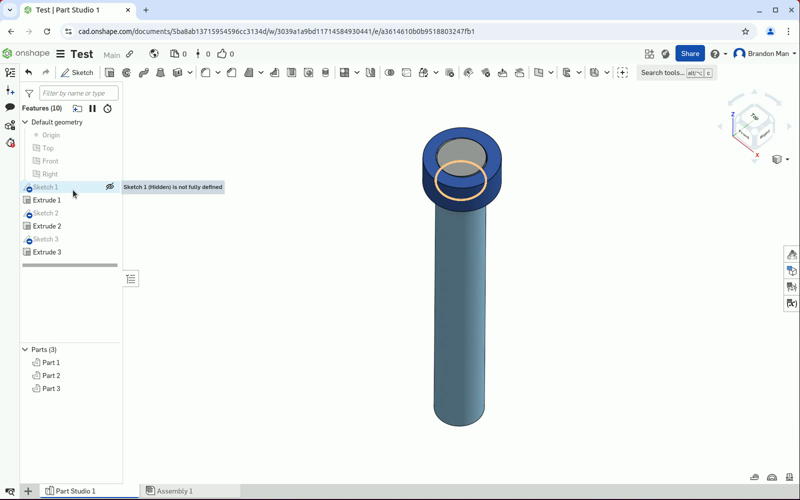
click(73, 189)